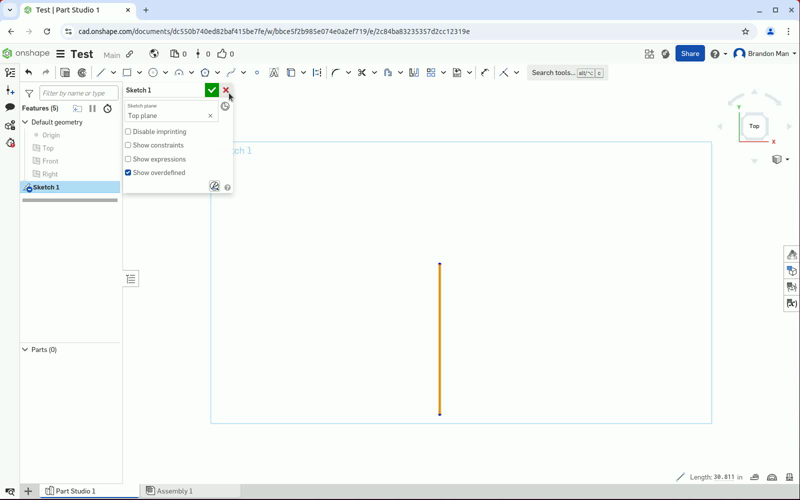
key(shift+h)
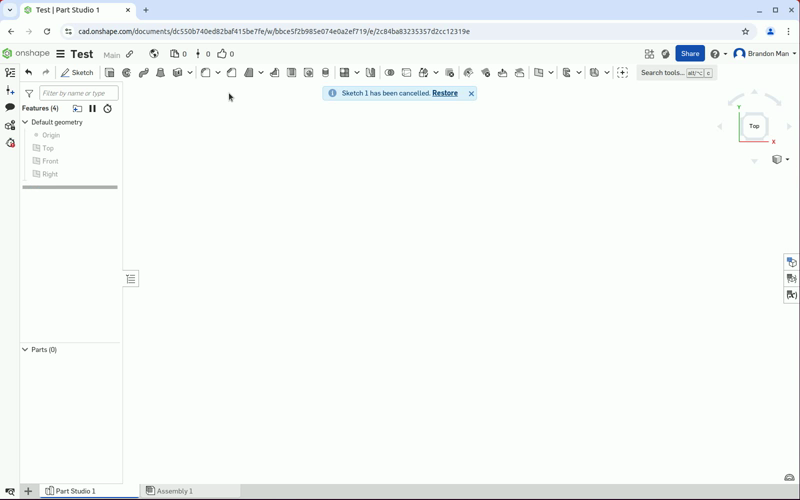
mouse_move(73, 352)
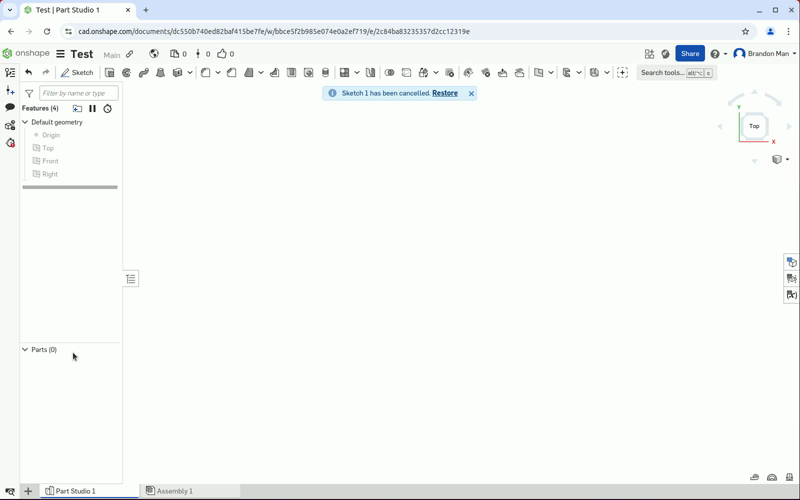
key(y)
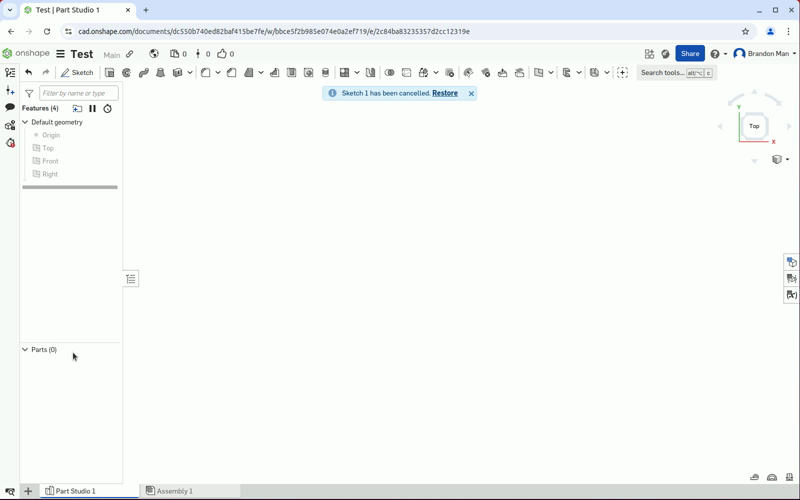
key(shift+p)
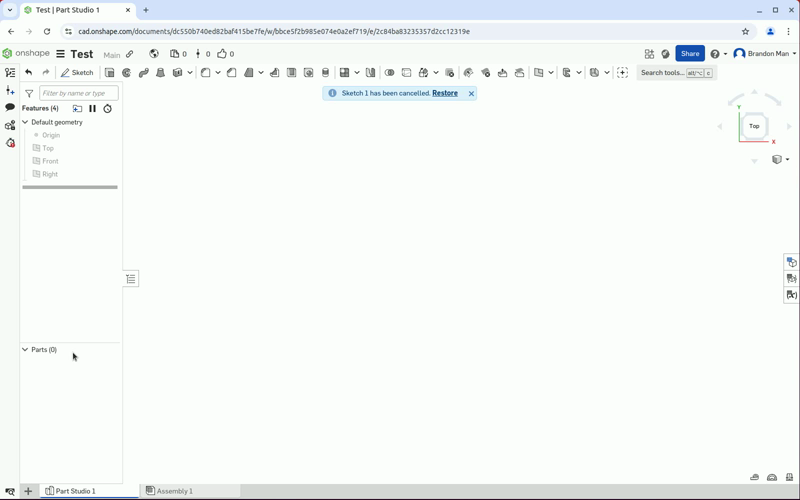
key(space)
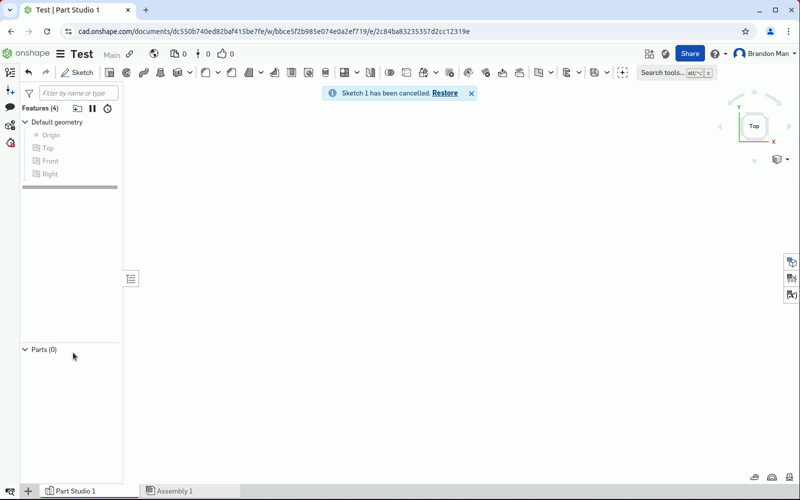
key_down(shift)
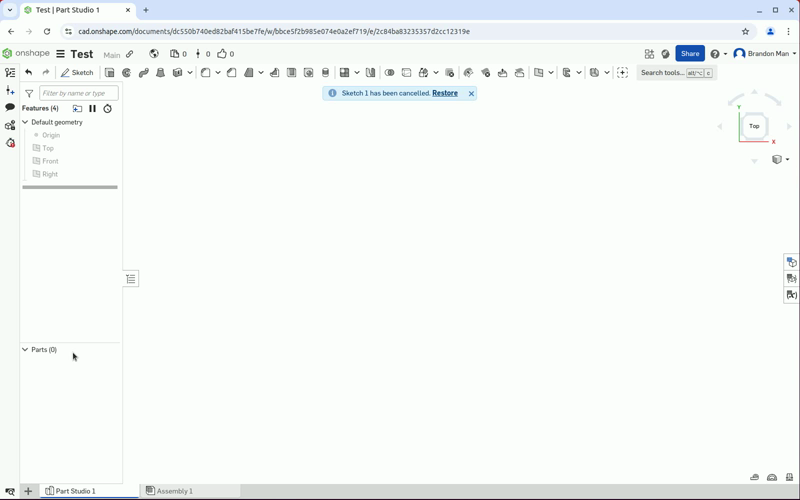
key(up)
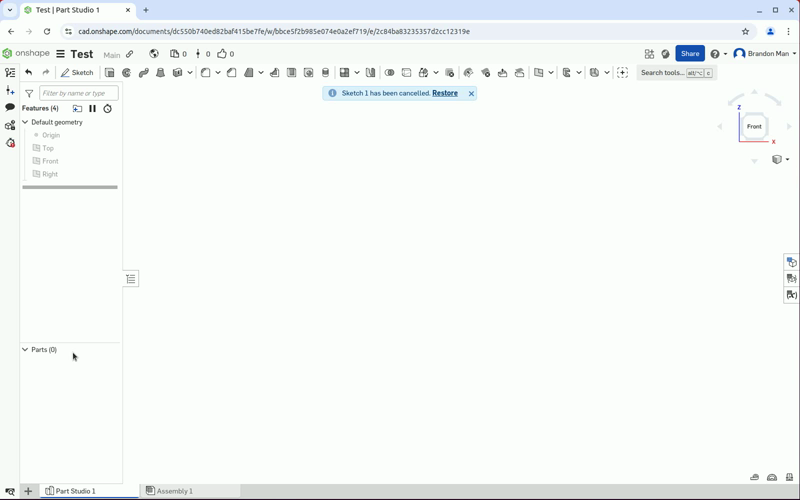
key_up(shift)
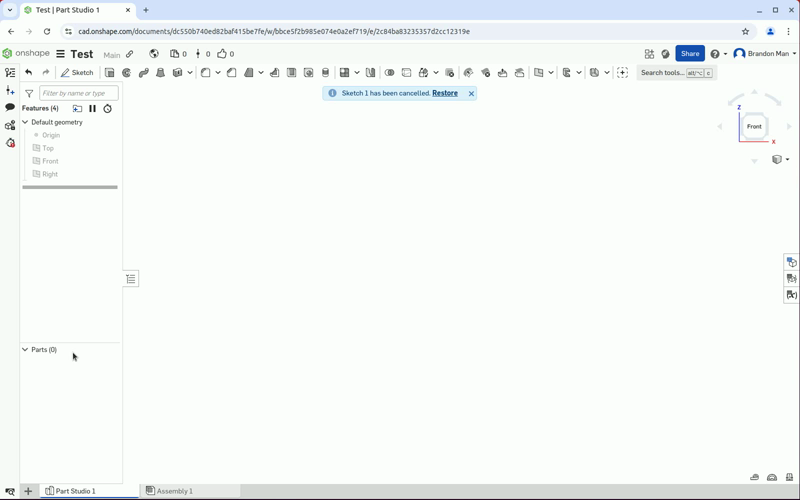
mouse_move(73, 352)
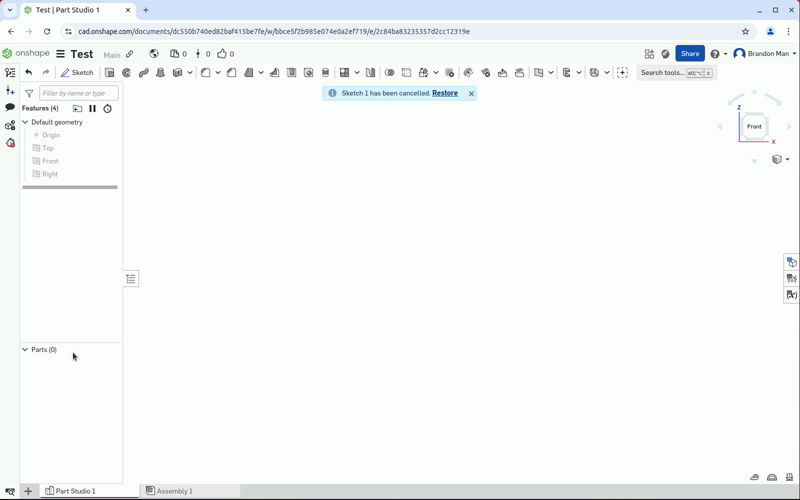
key(shift+y)
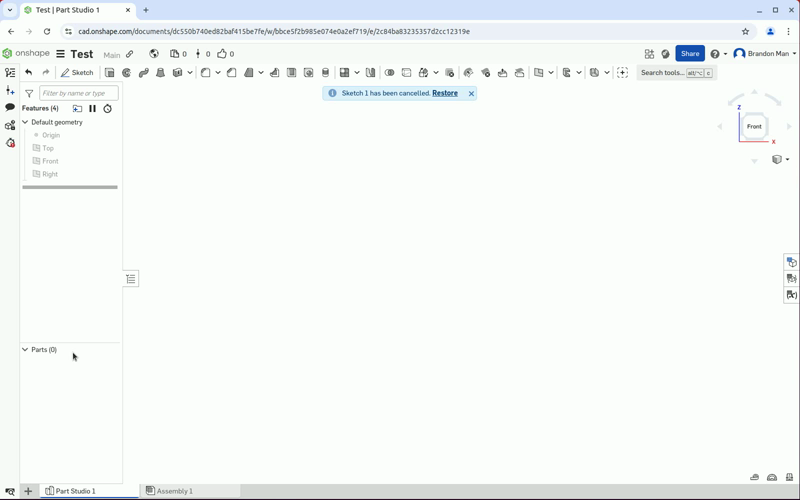
key(shift+s)
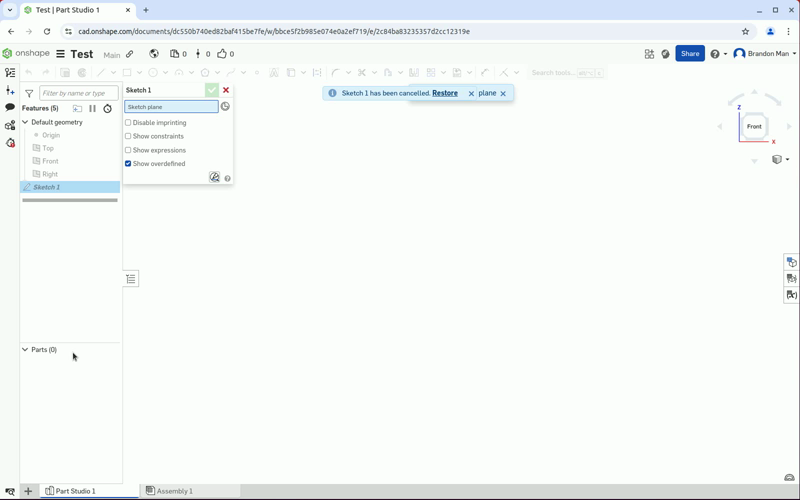
mouse_move(73, 163)
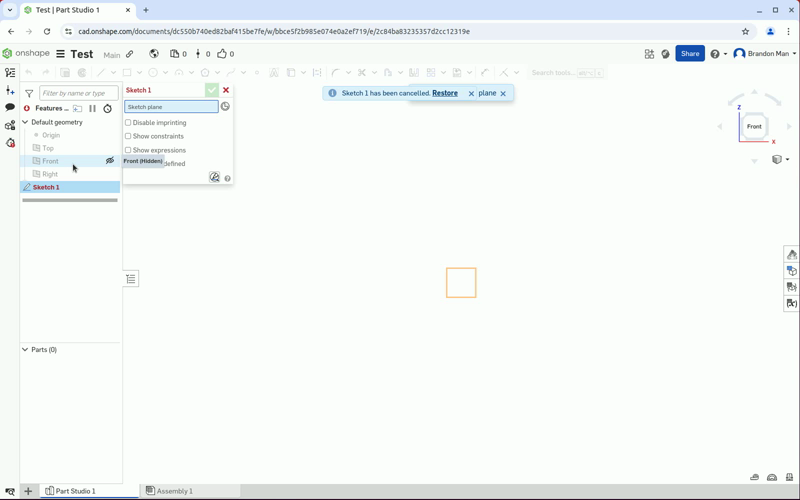
click(73, 163)
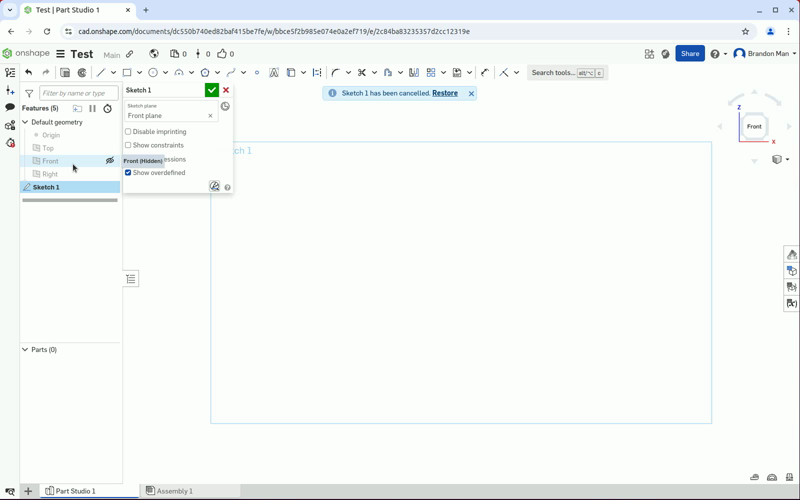
mouse_move(73, 352)
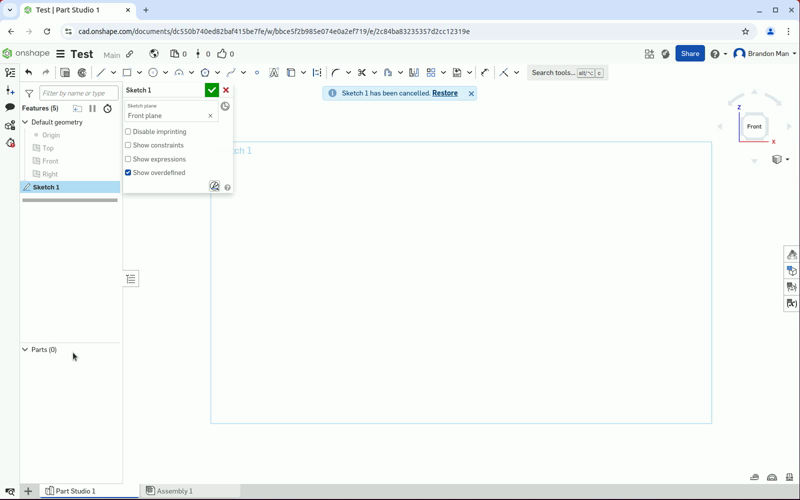
key(y)
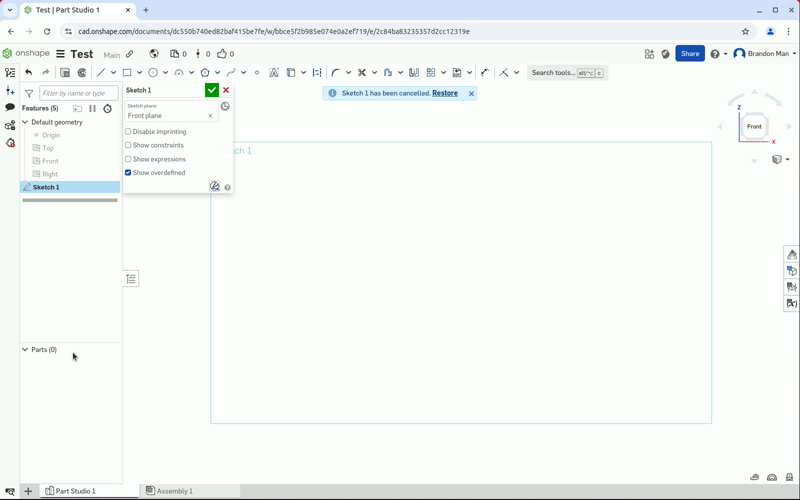
key(l)
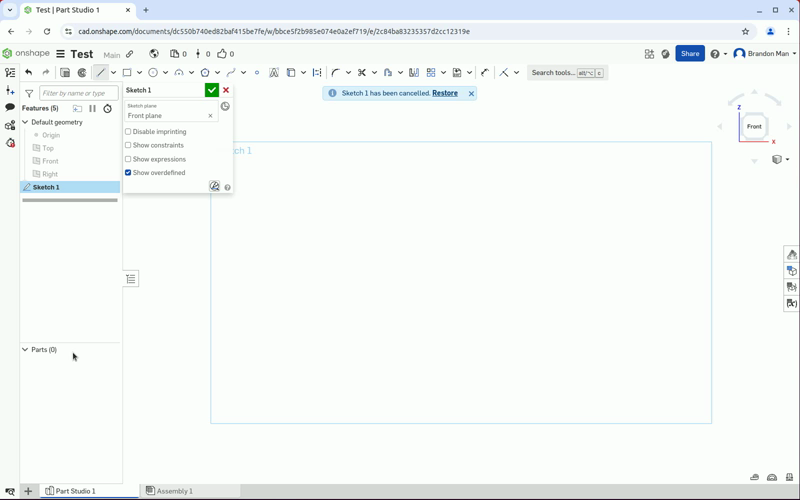
key_down(shift)
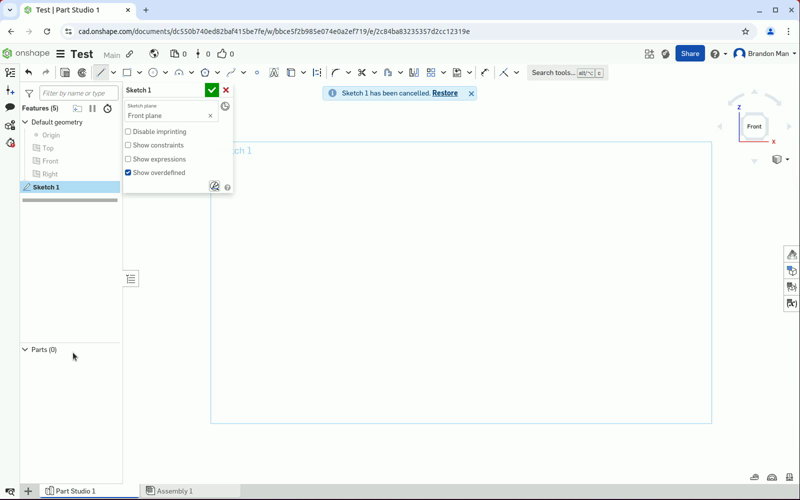
mouse_move(393, 282)
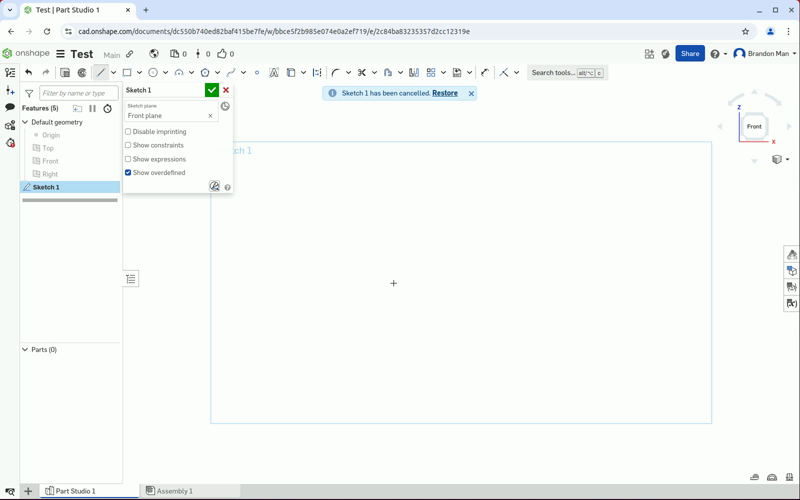
click(393, 282)
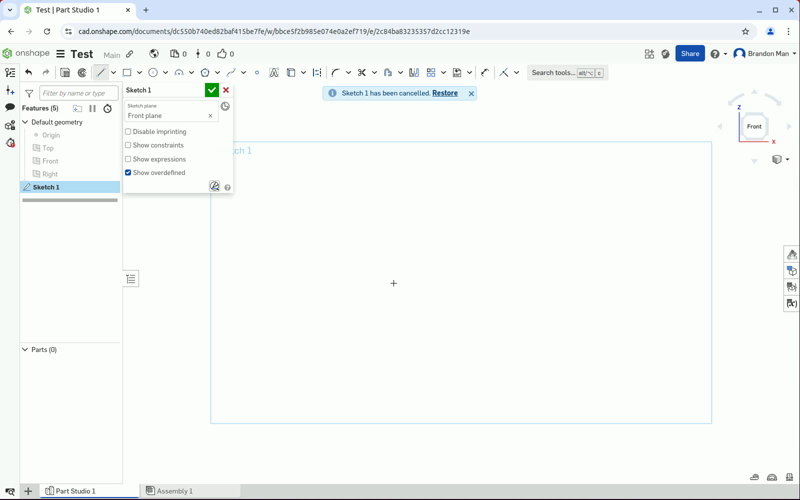
key_up(shift)
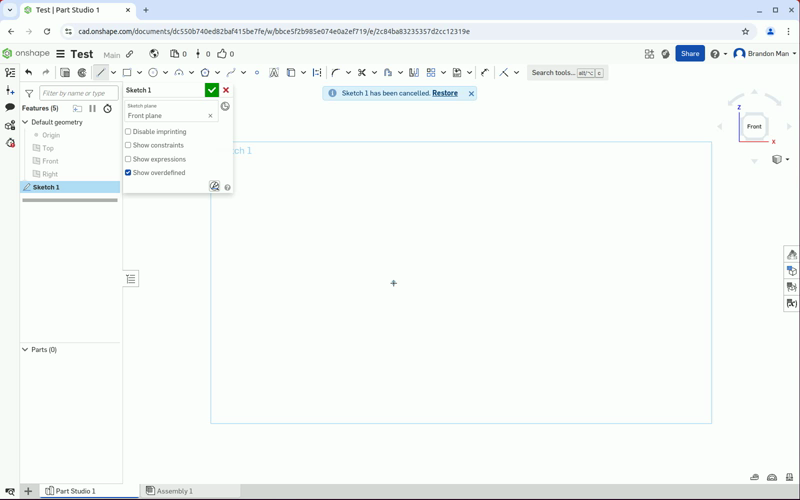
key_down(shift)
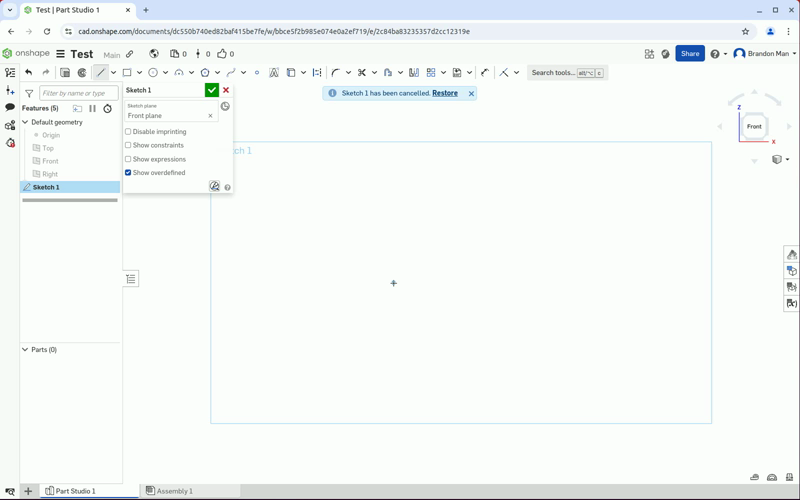
mouse_move(461, 282)
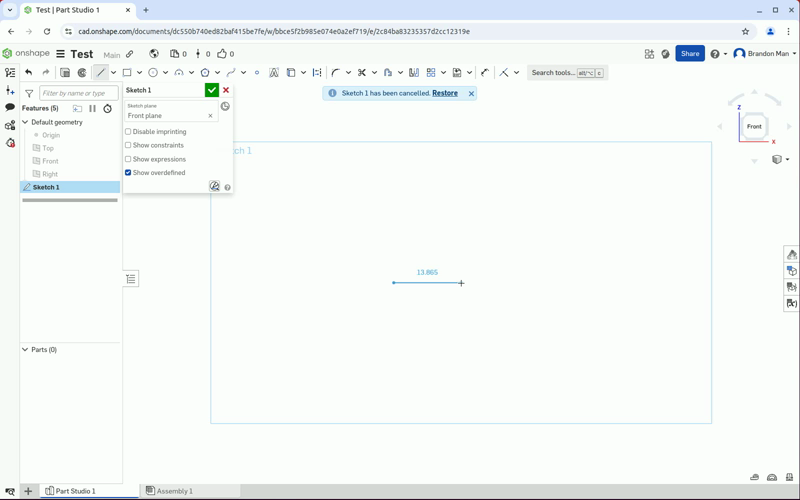
click(461, 282)
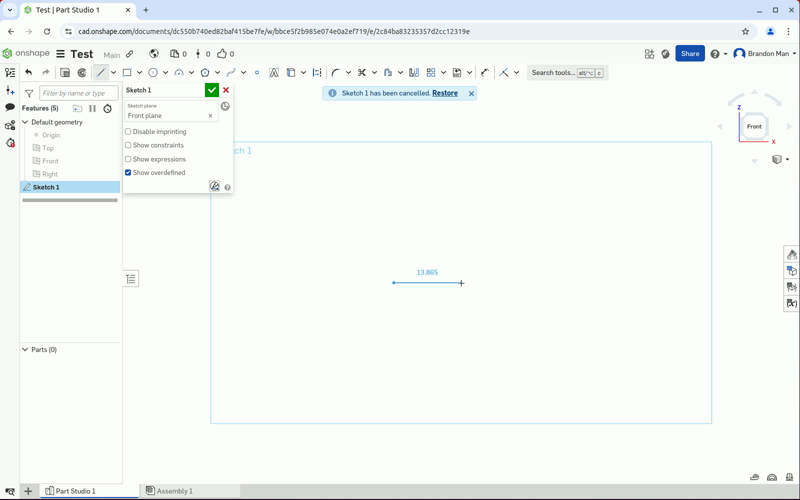
key_up(shift)
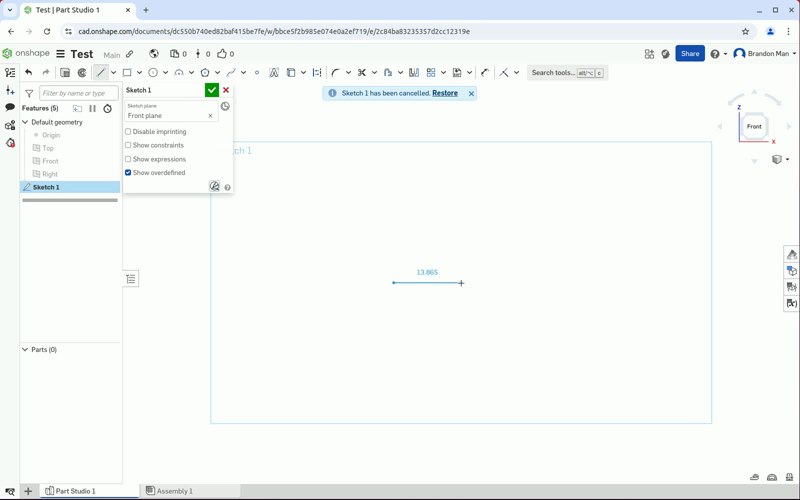
key_down(shift)
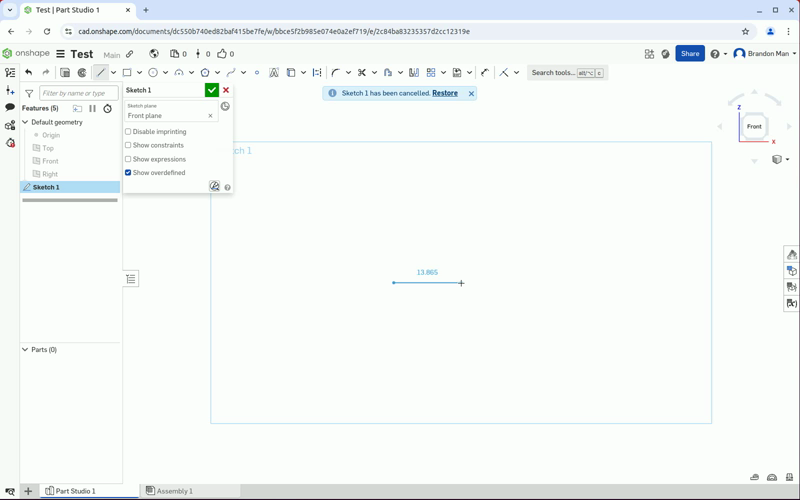
mouse_move(491, 282)
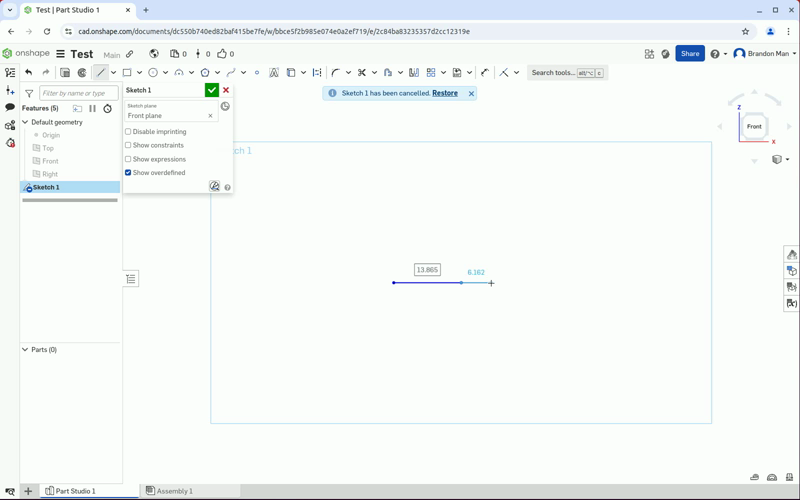
mouse_move(461, 234)
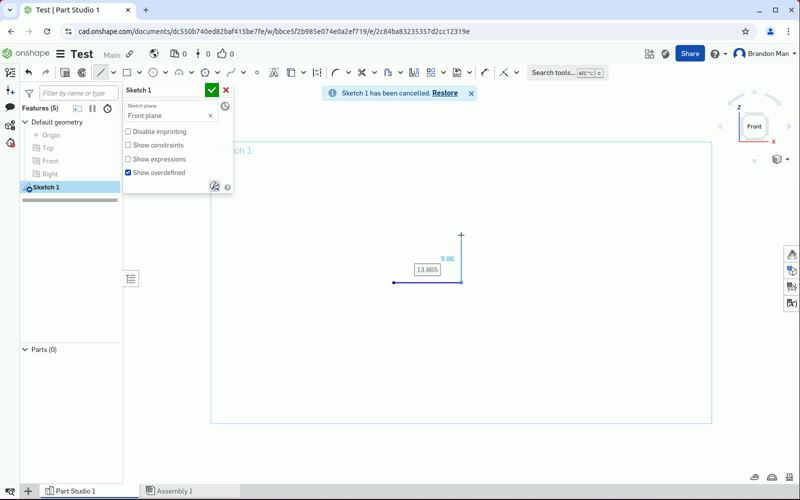
click(461, 234)
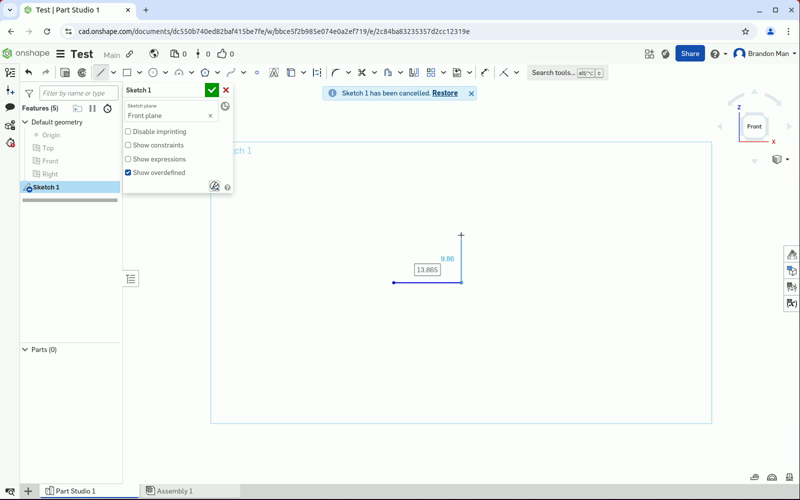
key_up(shift)
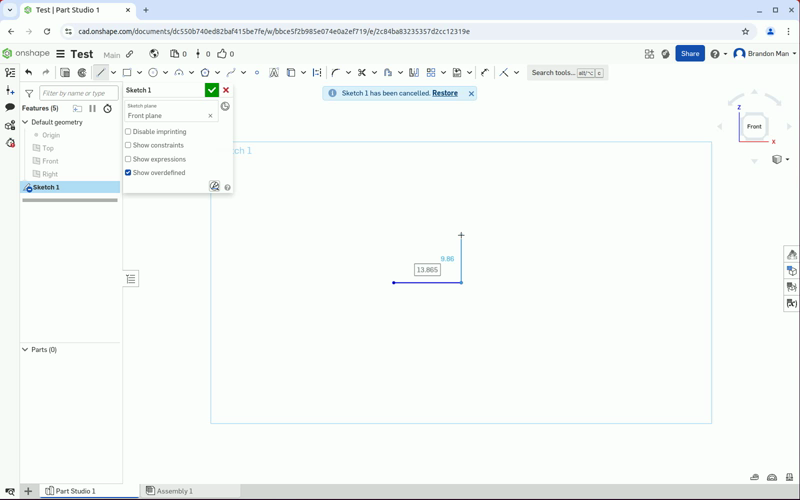
key_down(shift)
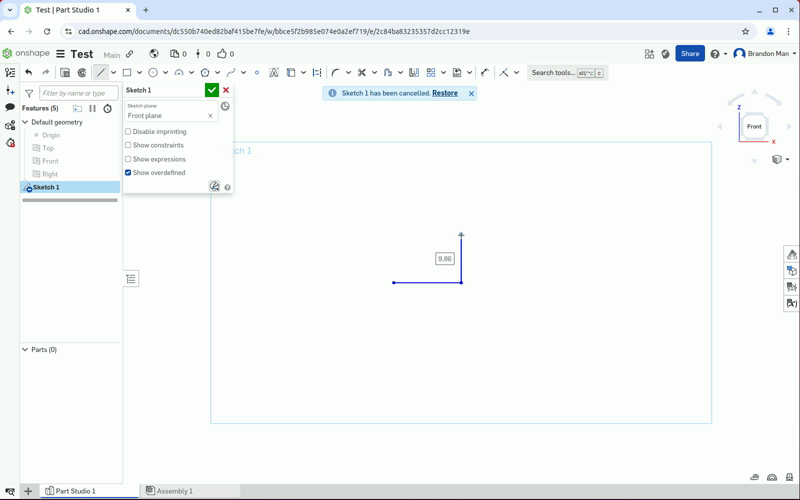
mouse_move(393, 234)
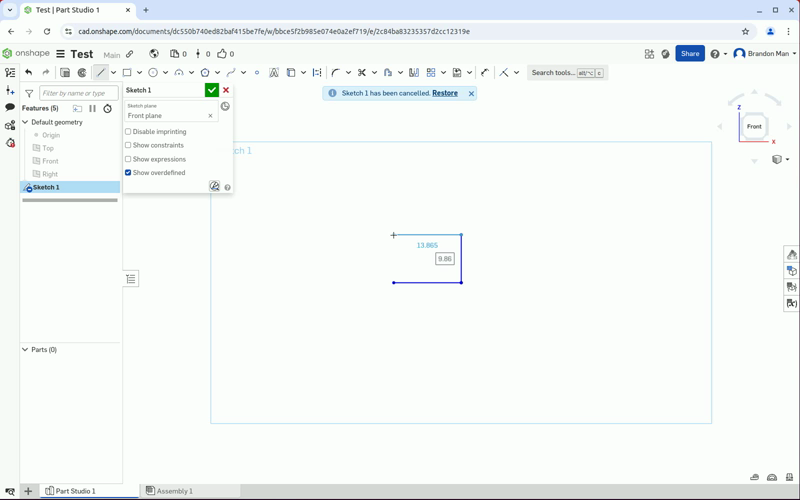
click(393, 234)
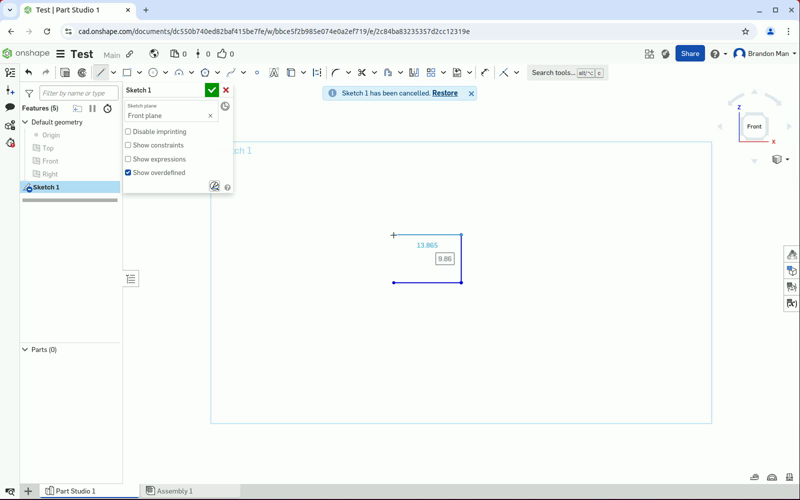
key_up(shift)
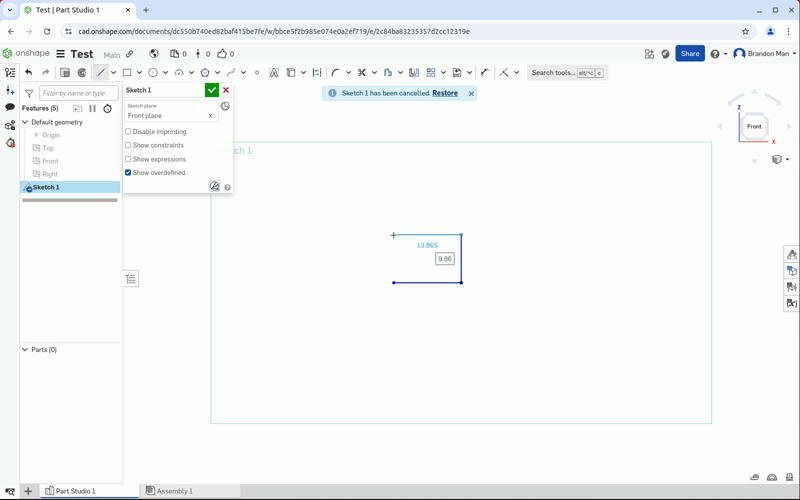
mouse_move(423, 234)
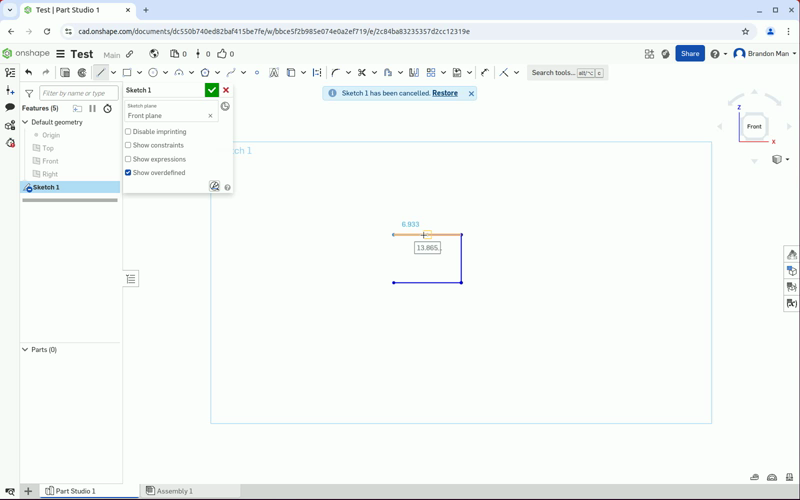
key_down(shift)
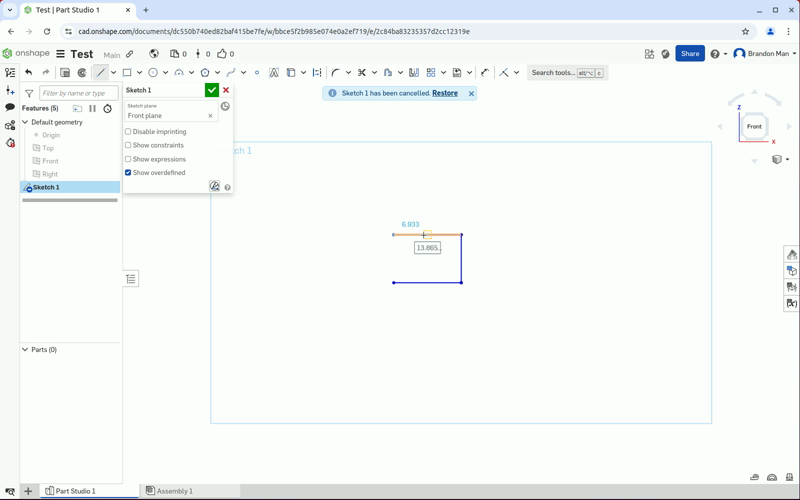
mouse_move(393, 282)
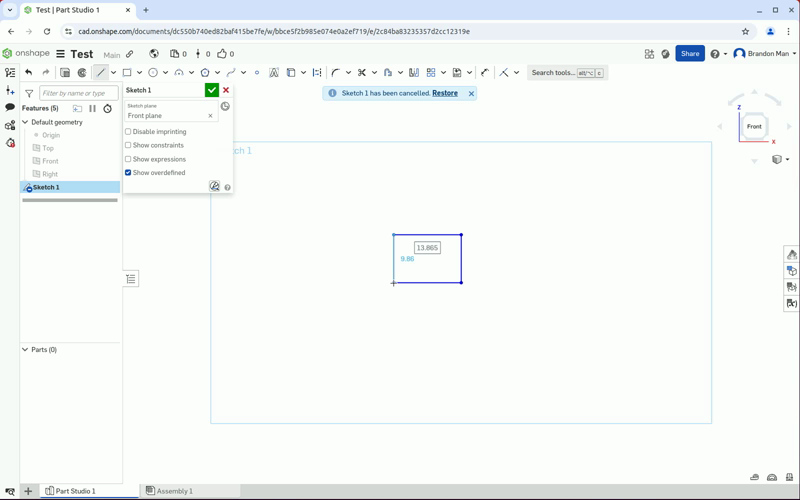
key_up(shift)
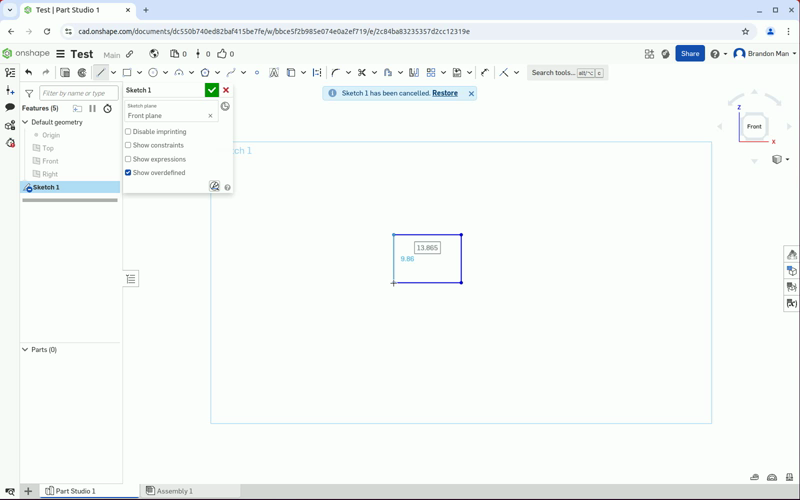
click(393, 282)
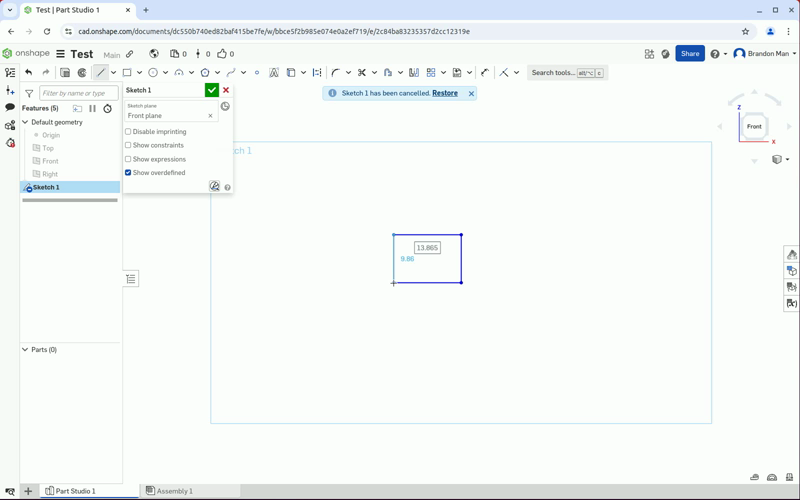
key(esc)
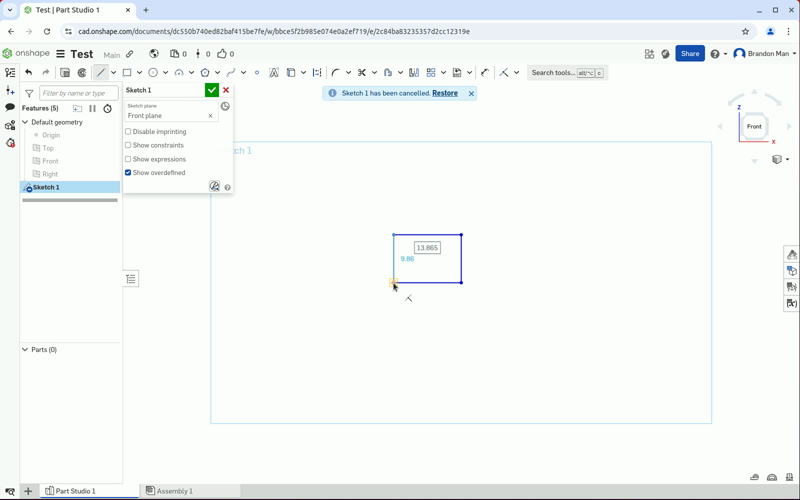
mouse_move(424, 260)
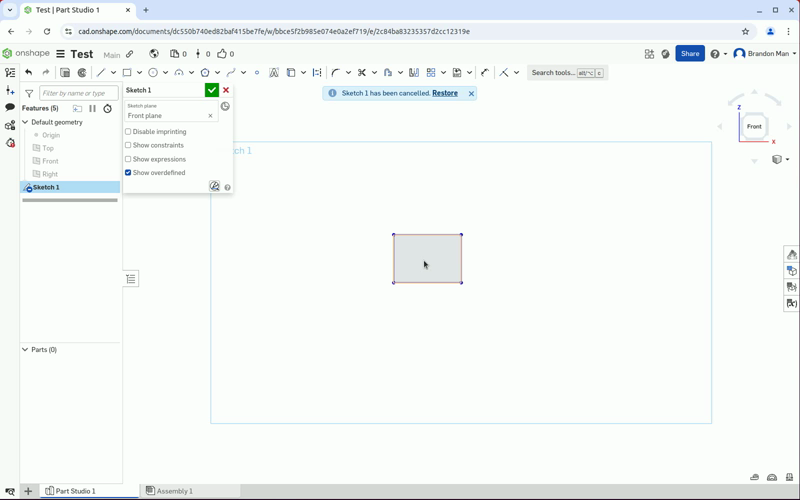
click(424, 260)
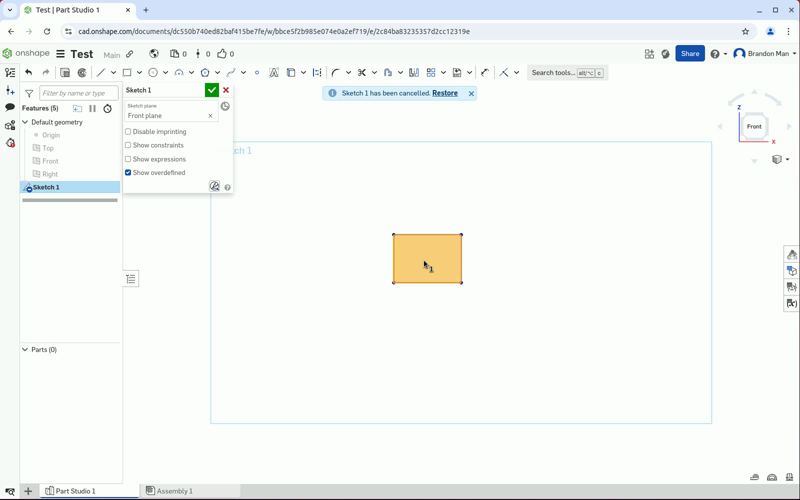
mouse_move(73, 352)
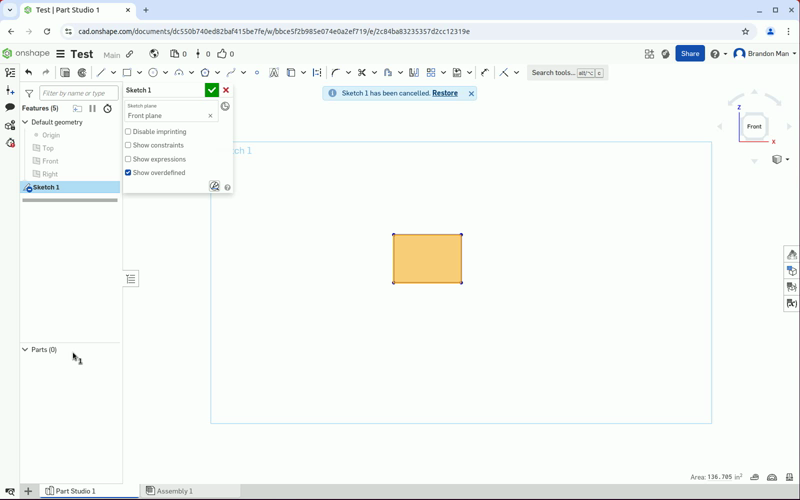
key(shift+y)
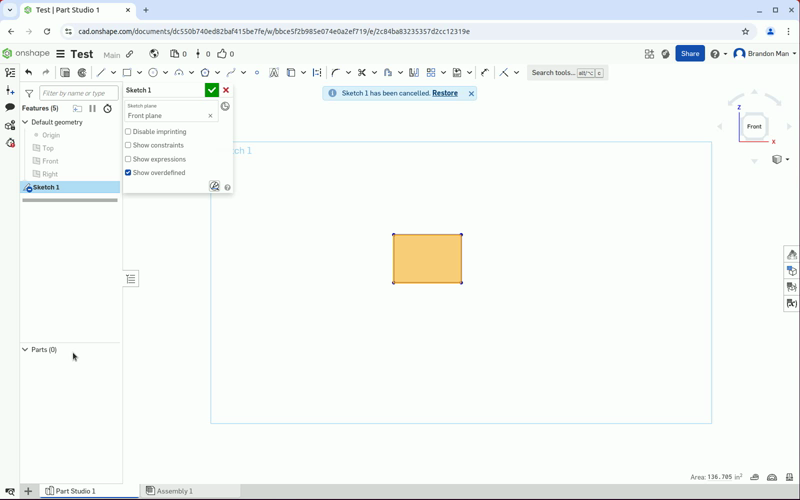
key(shift+e)
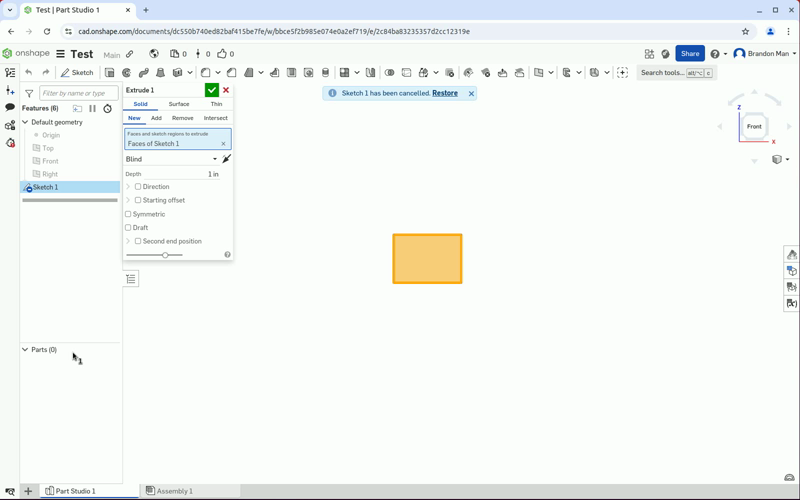
mouse_move(143, 106)
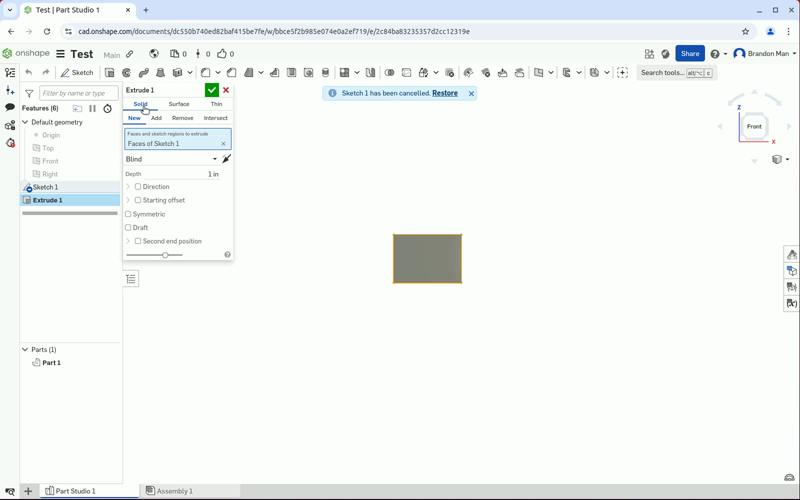
click(143, 106)
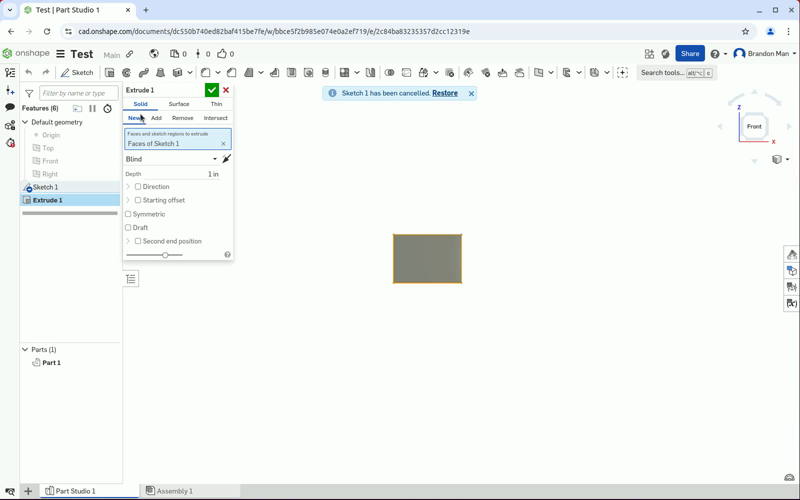
mouse_move(137, 120)
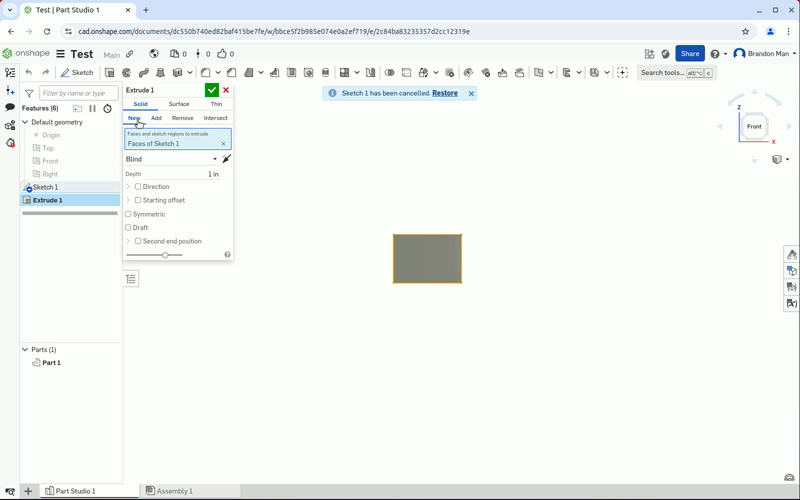
click(137, 120)
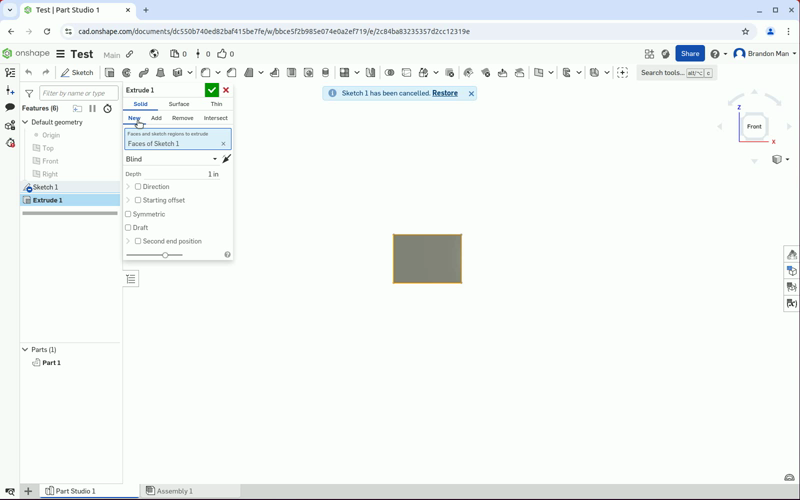
key(tab, 4)
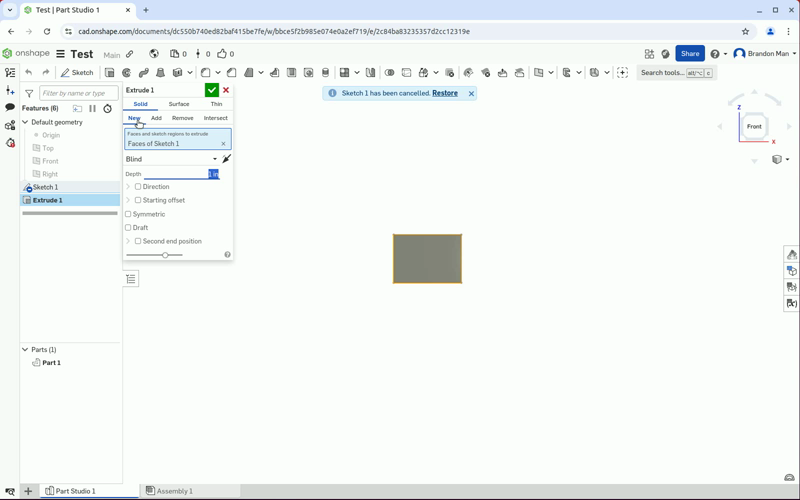
text(23.108)
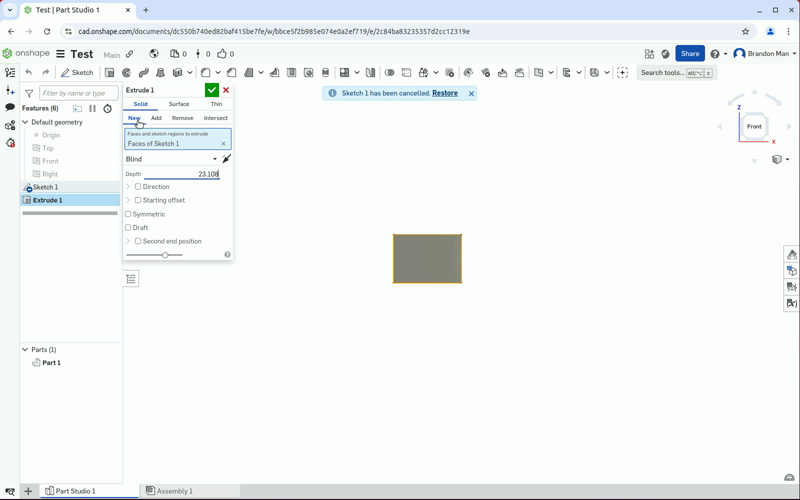
key(enter)
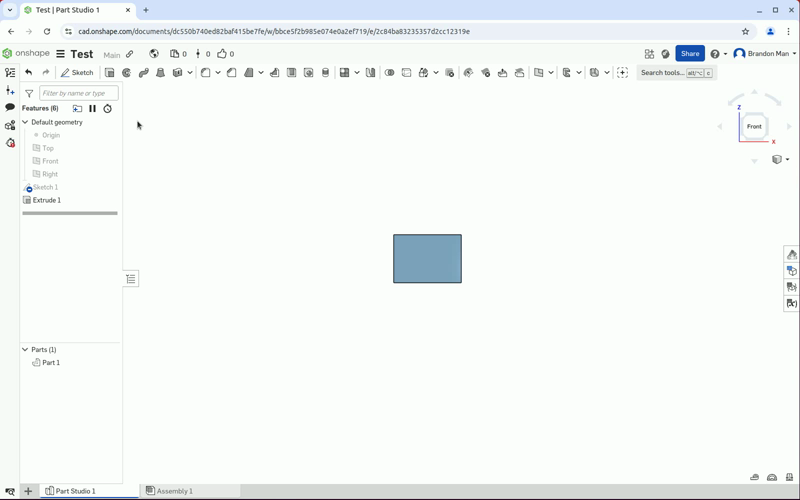
key(shift+h)
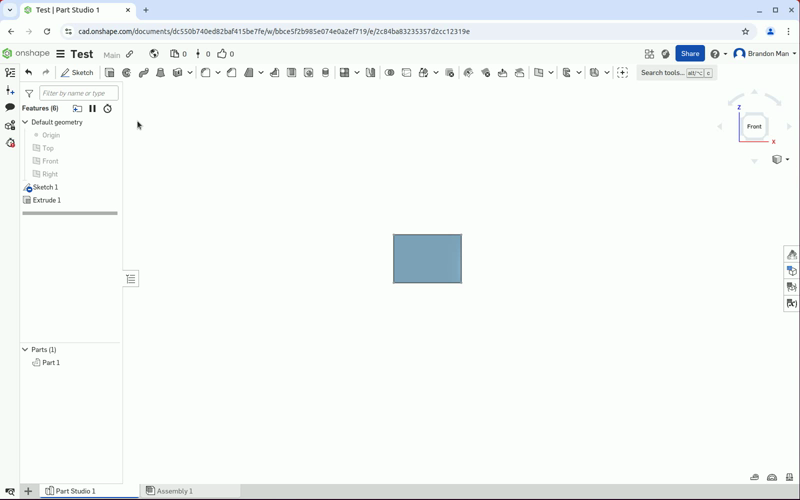
key(shift+h)
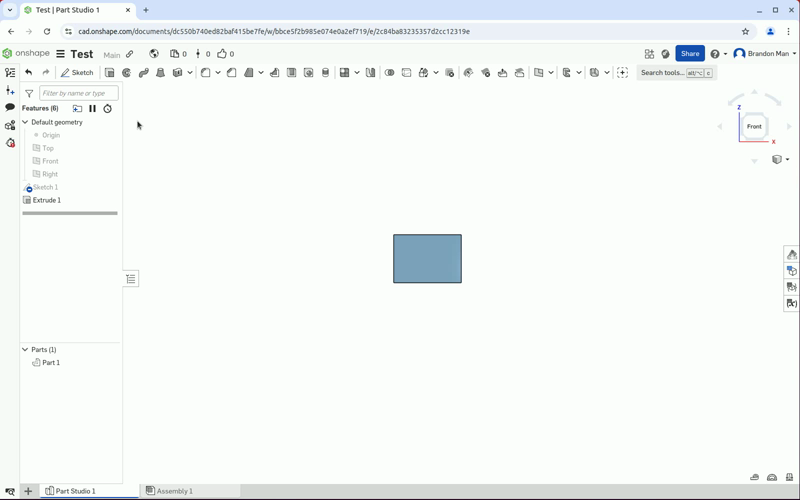
mouse_move(73, 189)
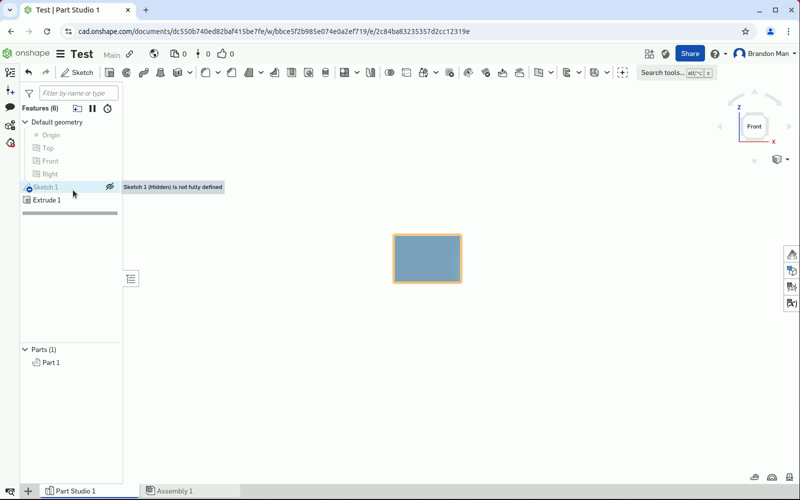
click(73, 189)
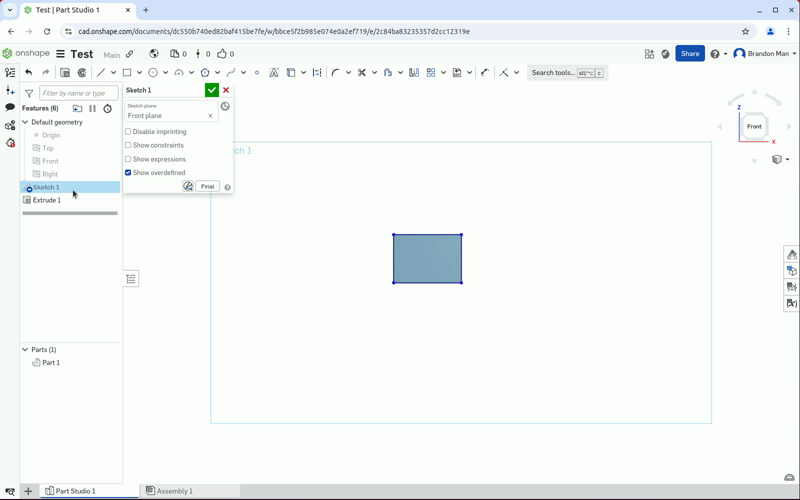
mouse_move(229, 92)
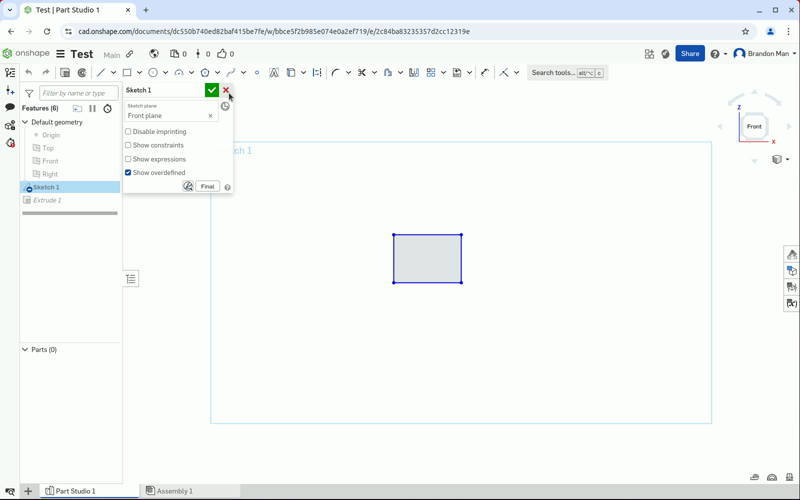
click(229, 92)
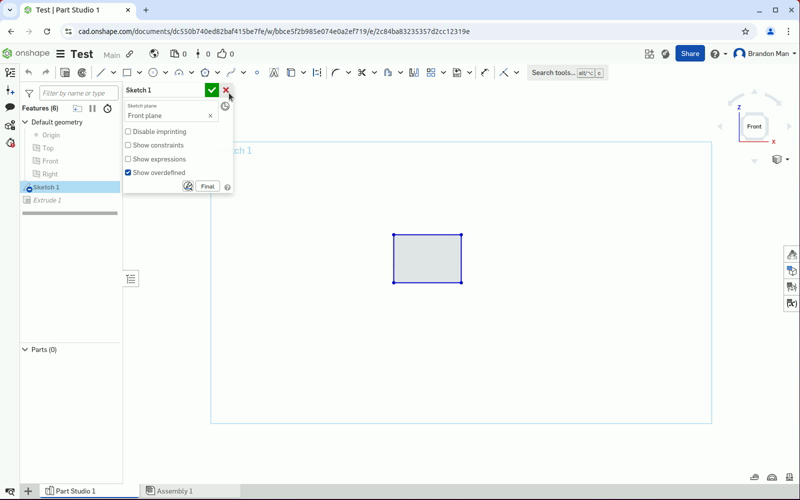
key(shift+s)
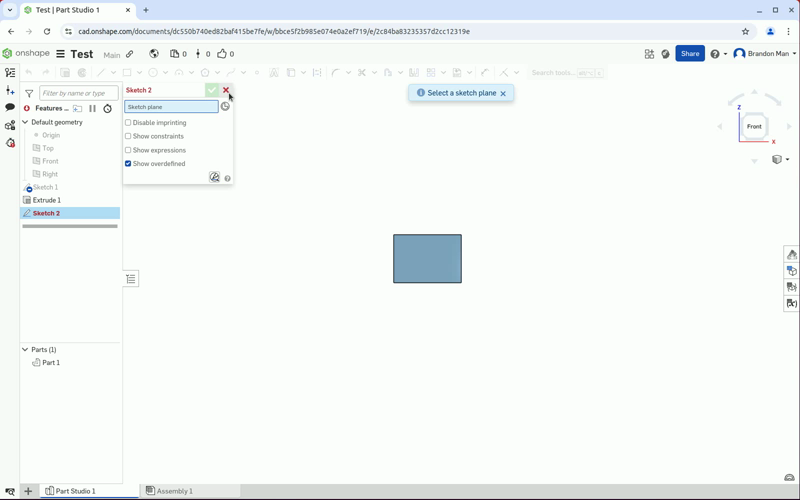
mouse_move(73, 163)
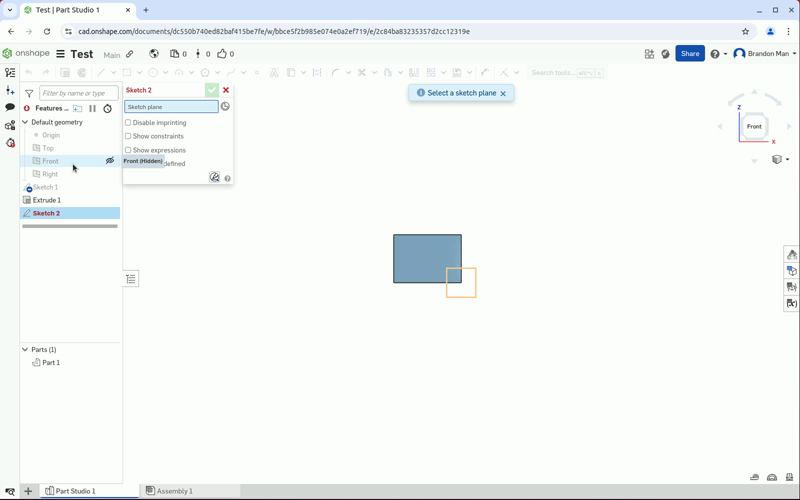
click(73, 163)
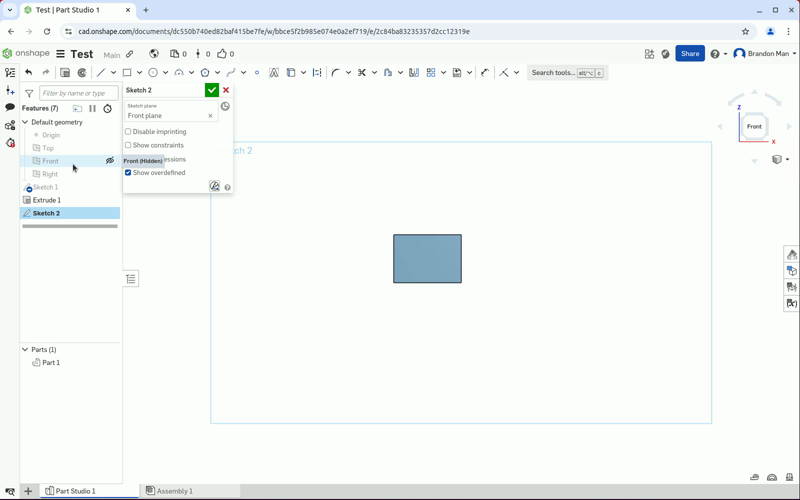
mouse_move(73, 352)
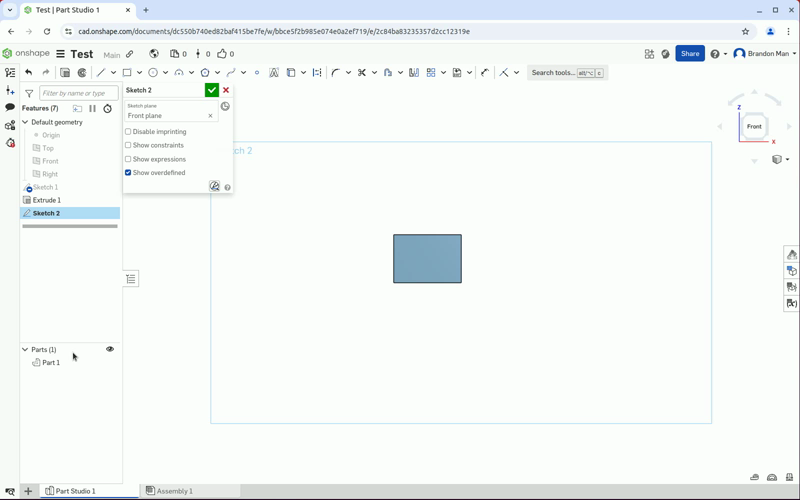
key(y)
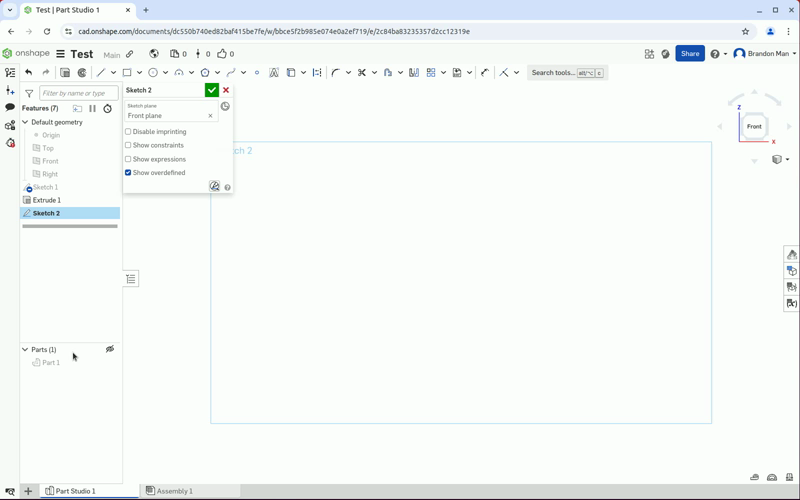
key(l)
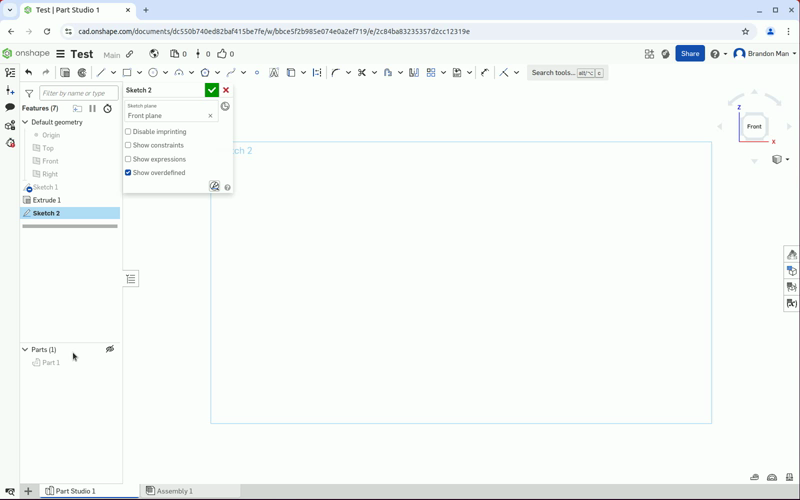
key_down(shift)
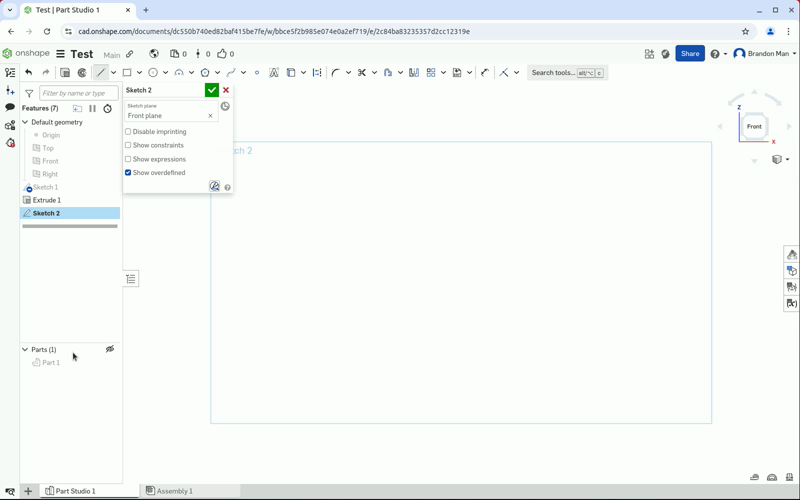
mouse_move(393, 282)
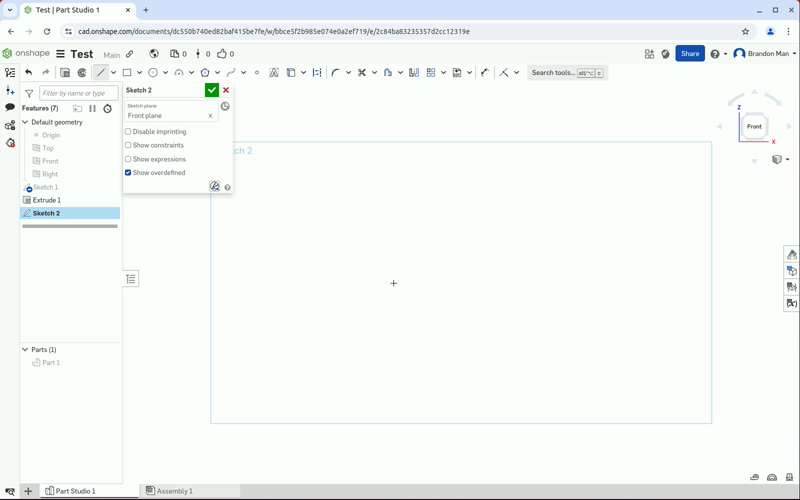
click(393, 282)
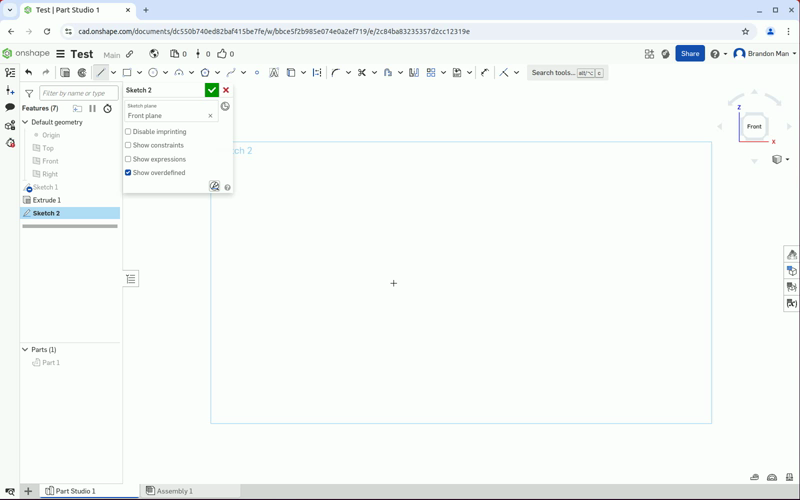
key_up(shift)
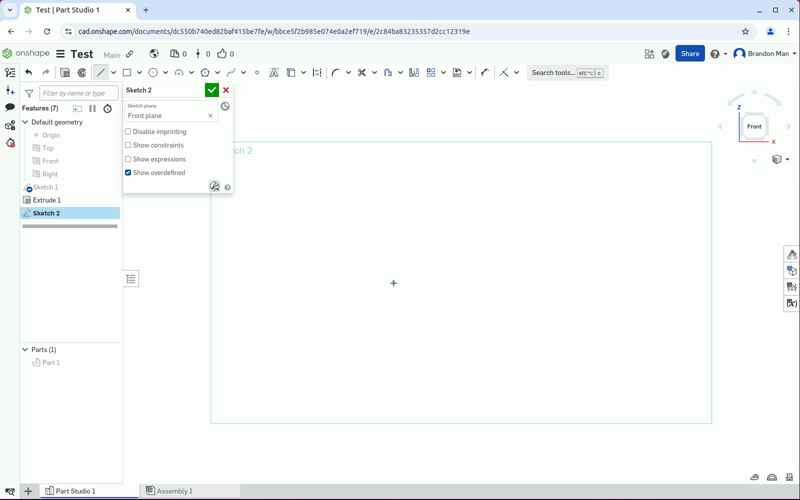
key_down(shift)
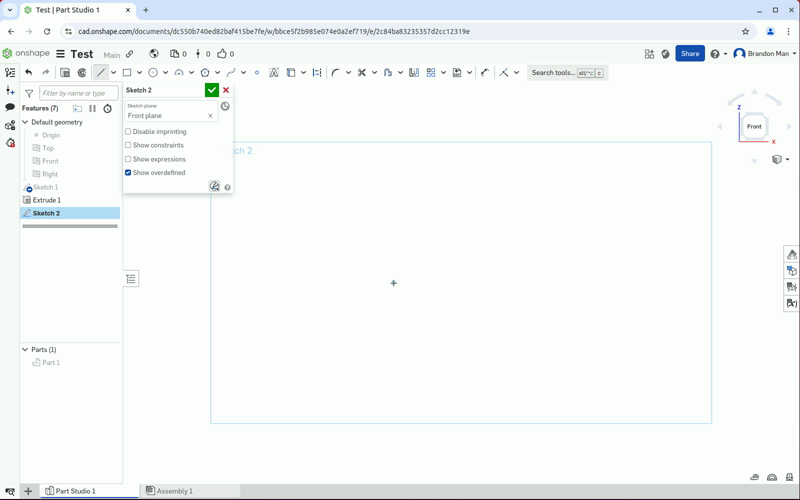
mouse_move(461, 282)
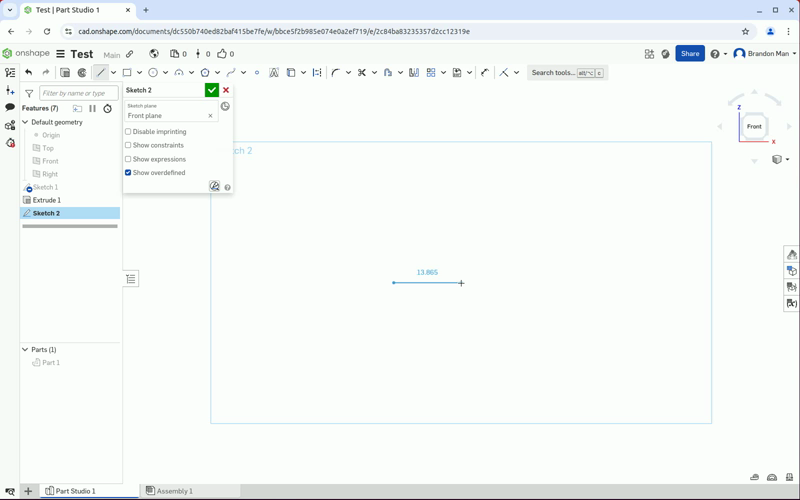
click(461, 282)
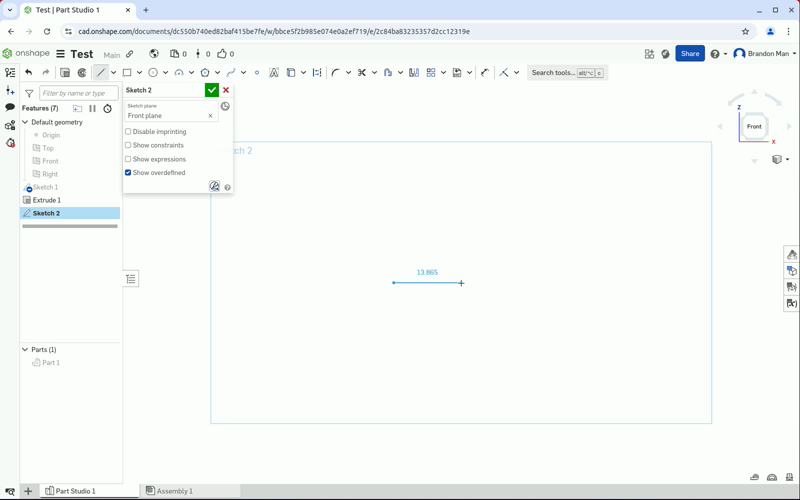
key_up(shift)
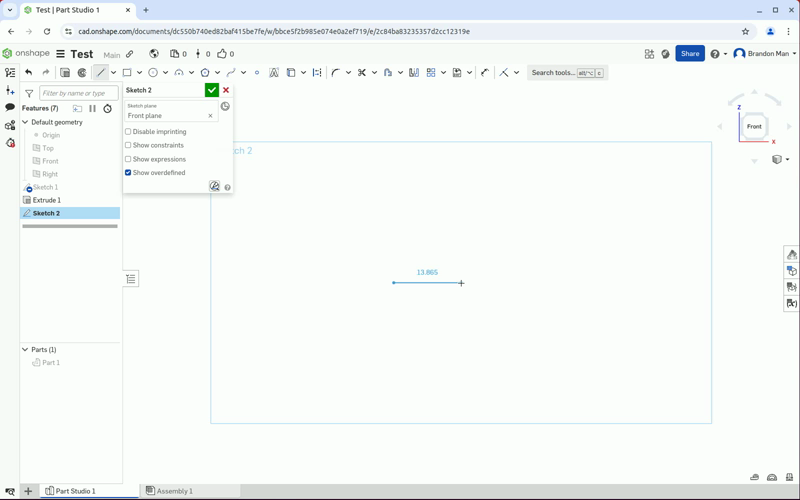
key_down(shift)
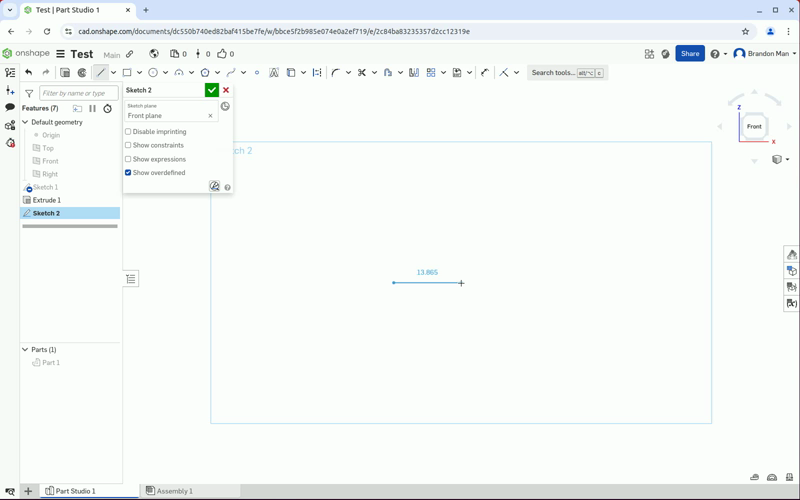
mouse_move(491, 282)
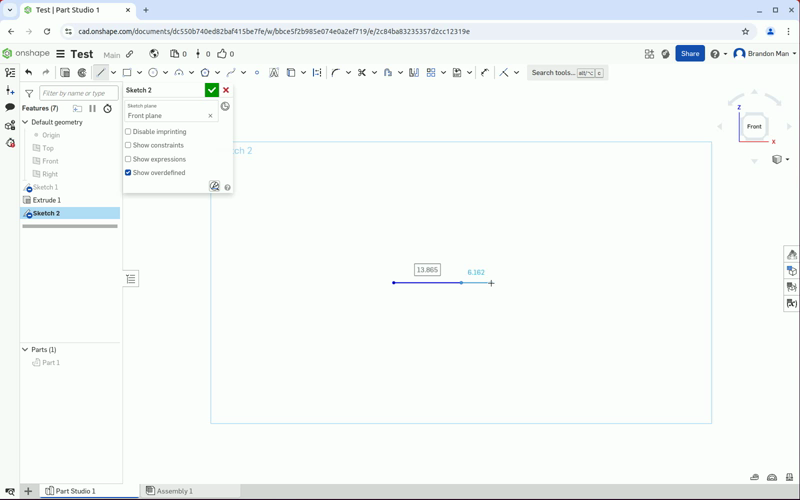
mouse_move(461, 234)
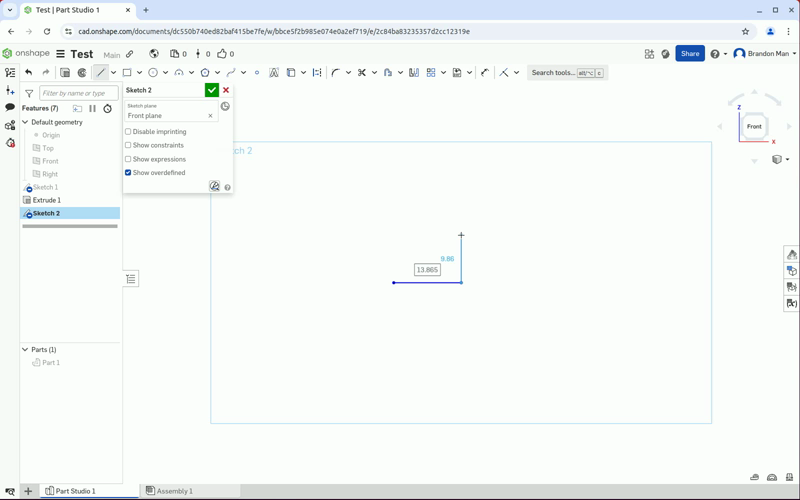
click(461, 234)
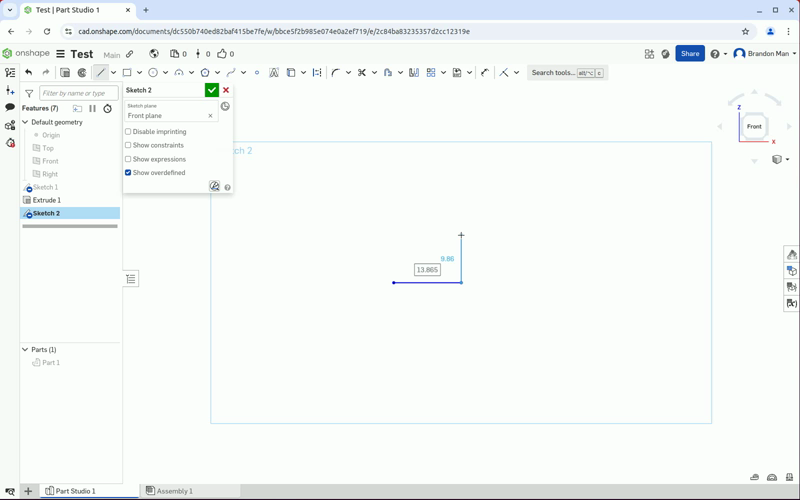
key_up(shift)
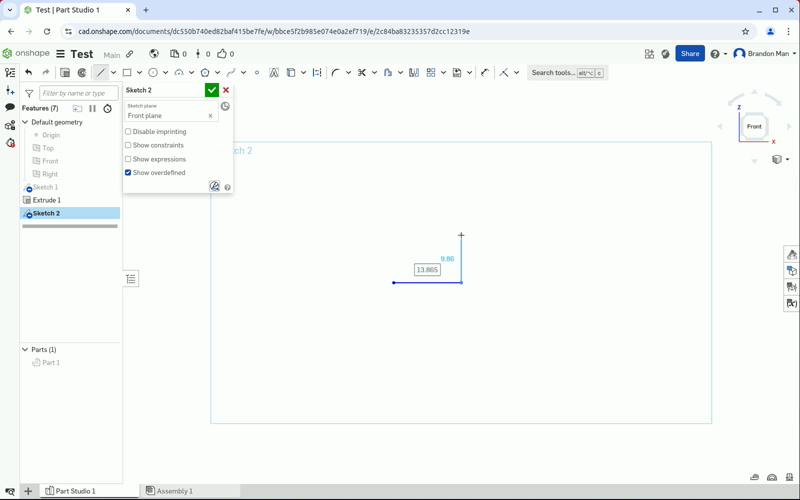
key_down(shift)
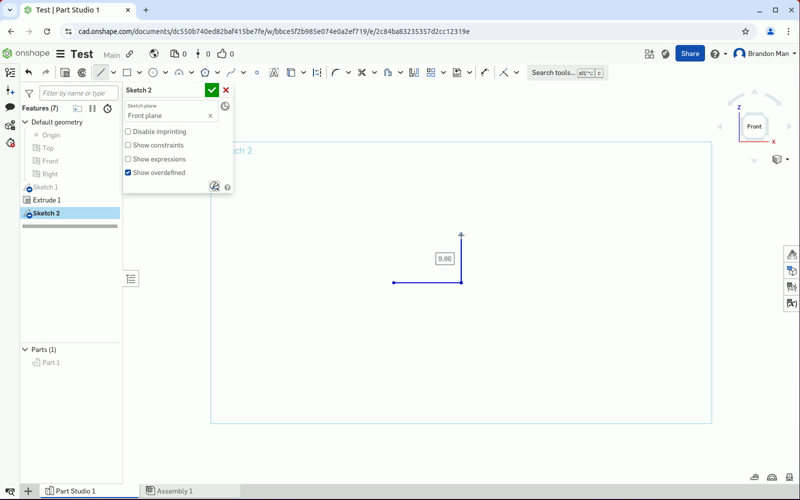
mouse_move(393, 234)
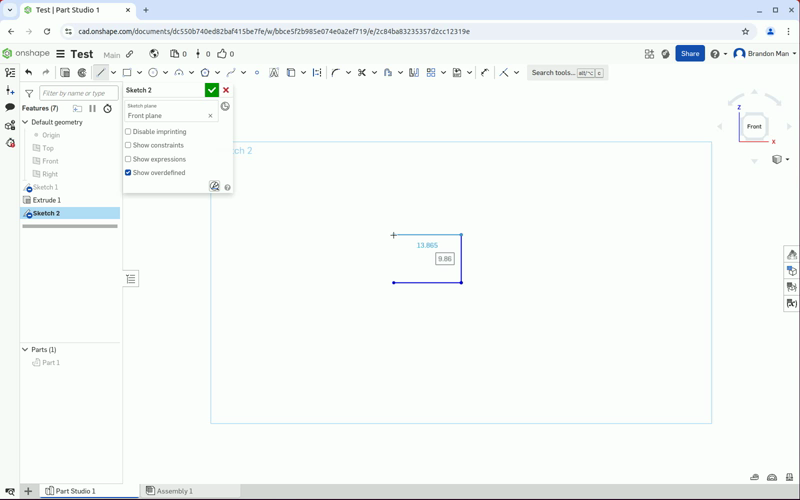
click(393, 234)
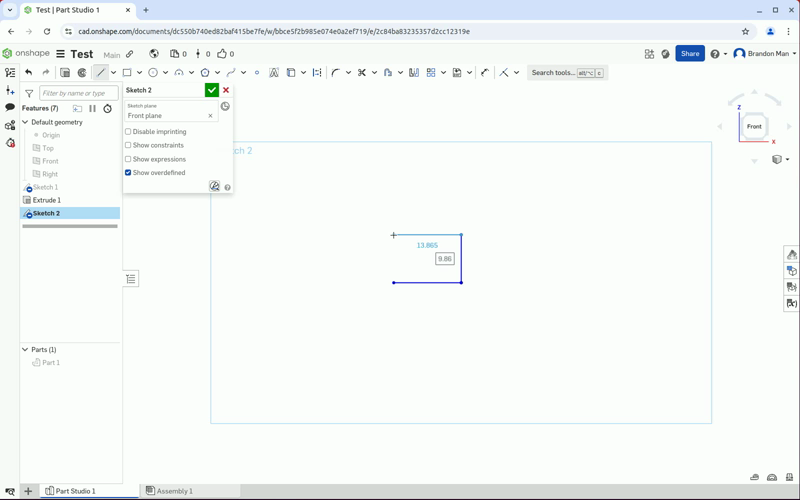
key_up(shift)
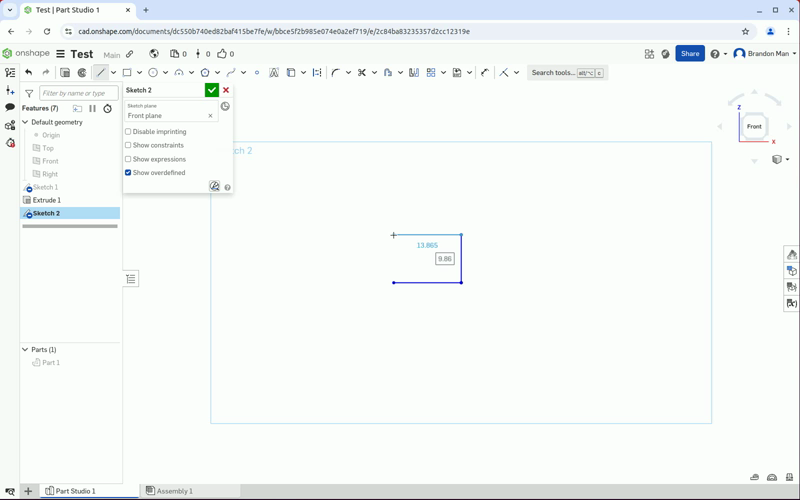
mouse_move(423, 234)
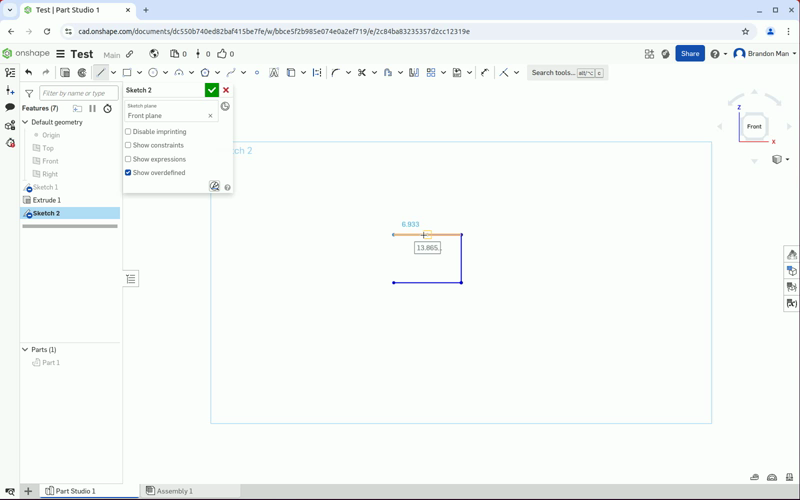
key_down(shift)
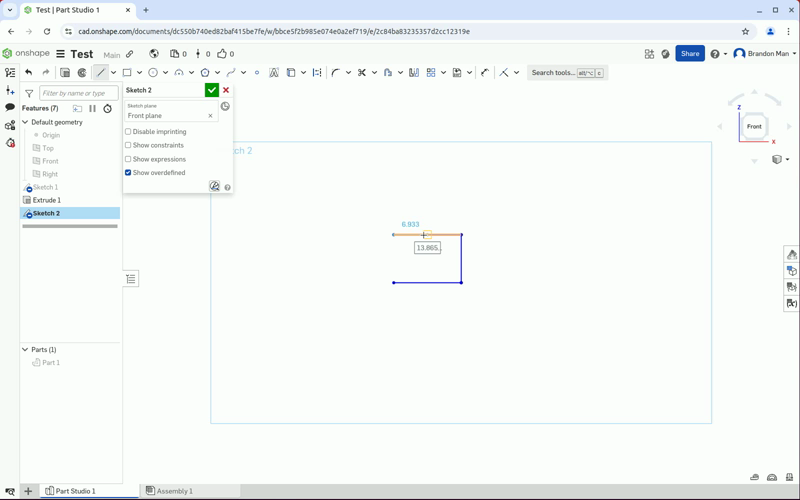
mouse_move(393, 282)
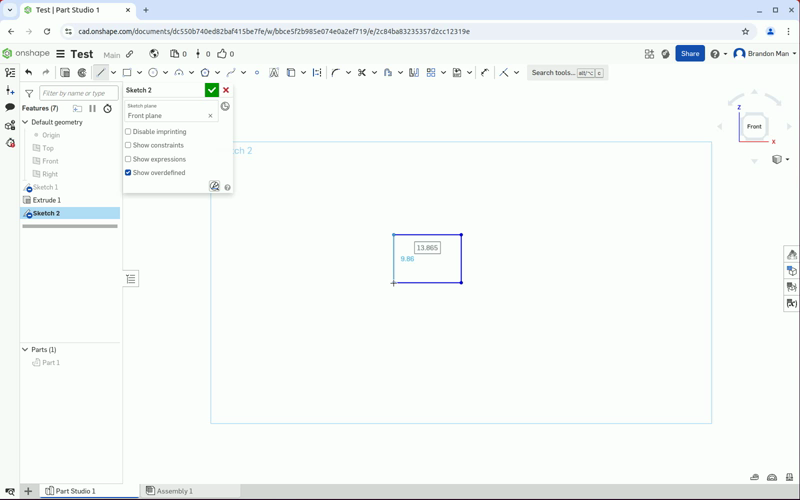
key_up(shift)
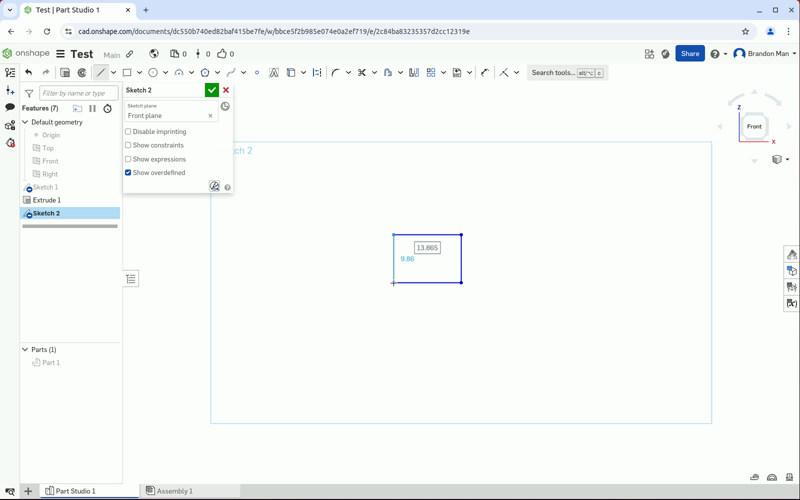
click(393, 282)
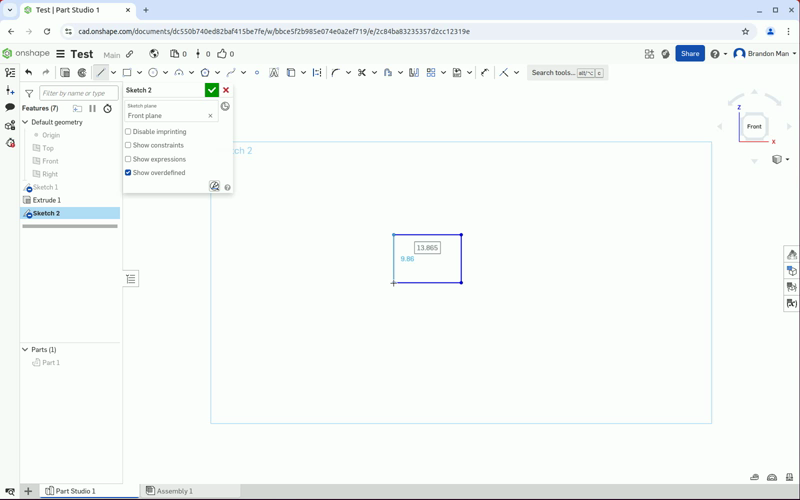
key(esc)
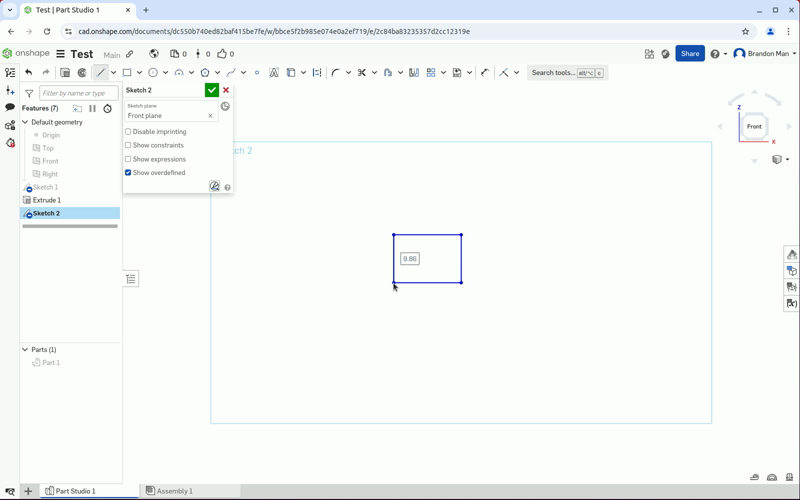
mouse_move(406, 263)
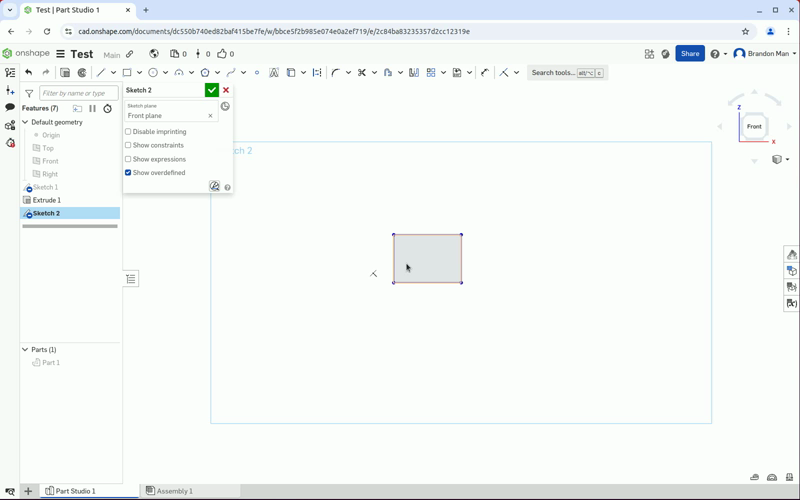
click(406, 263)
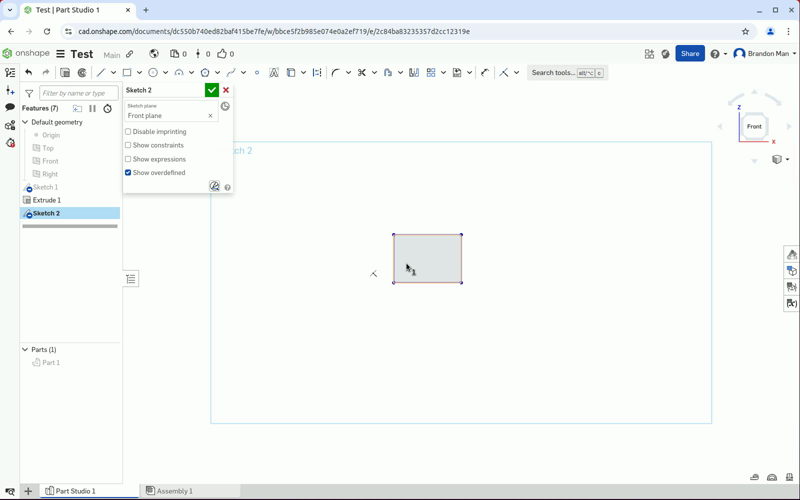
mouse_move(73, 352)
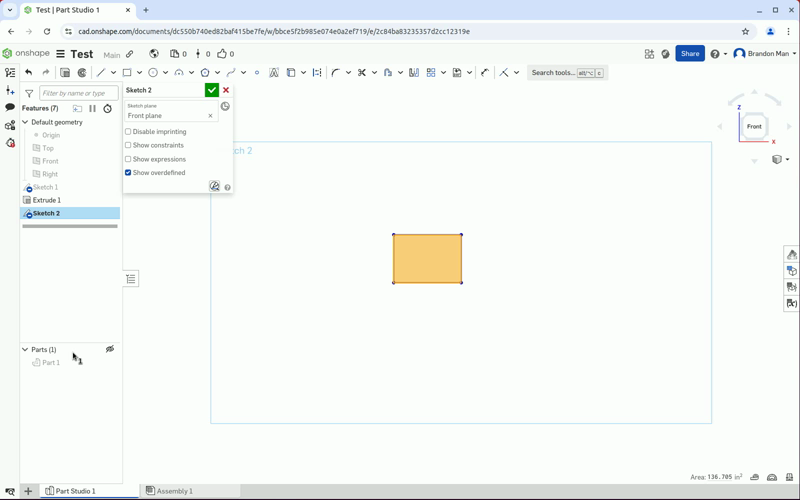
key(shift+y)
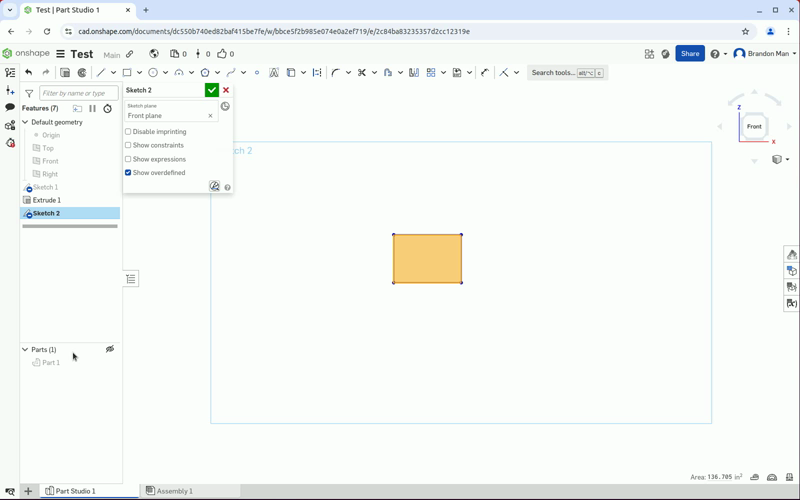
key(shift+e)
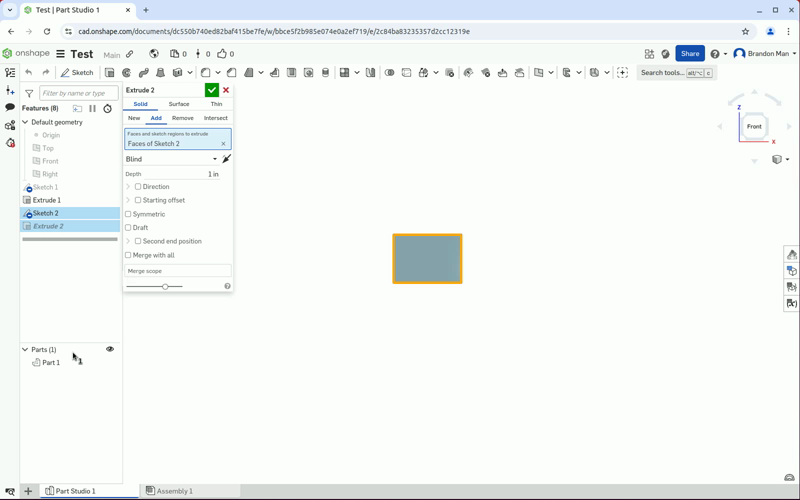
mouse_move(143, 106)
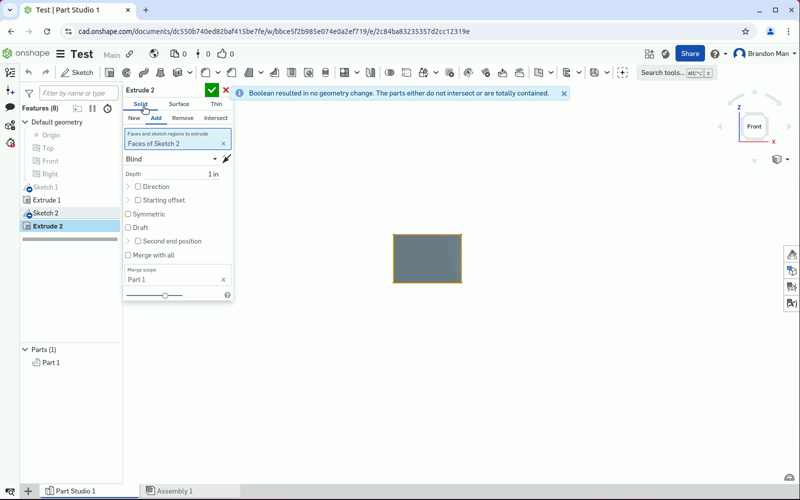
click(143, 106)
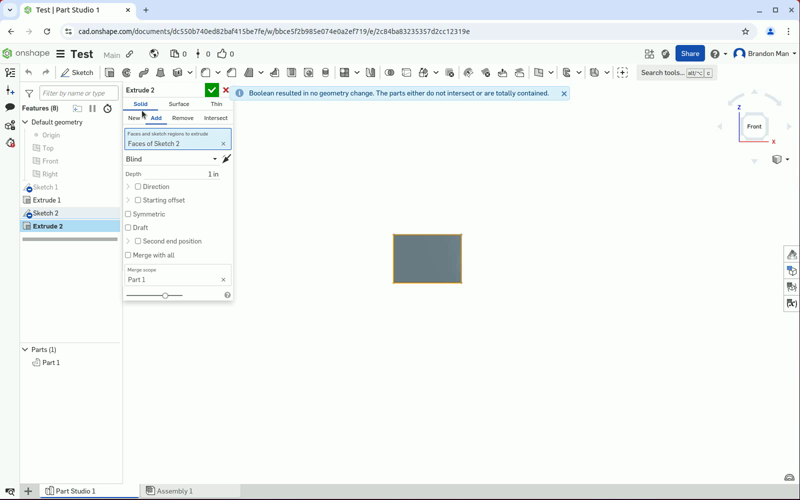
mouse_move(137, 120)
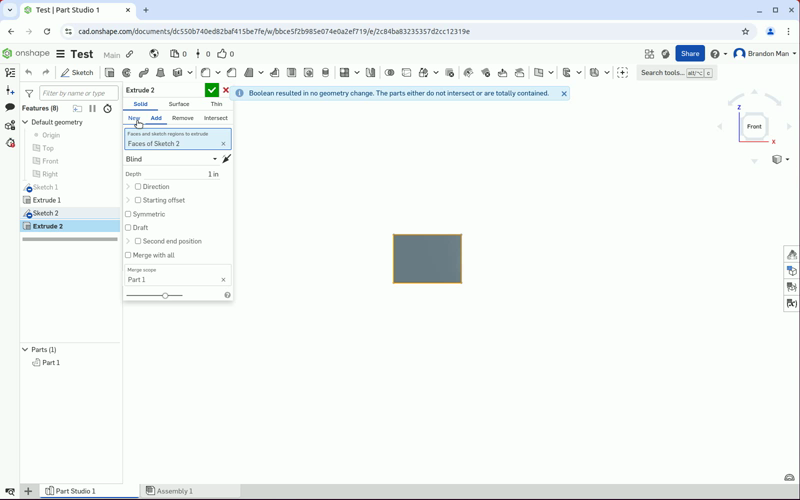
click(137, 120)
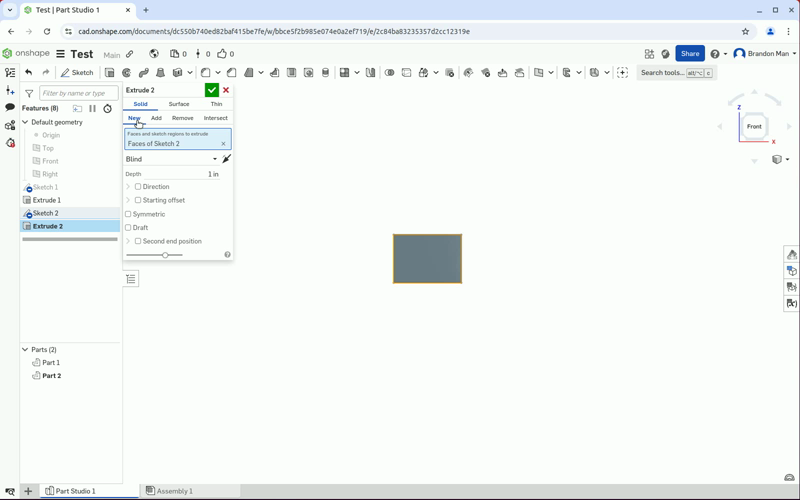
key(tab, 4)
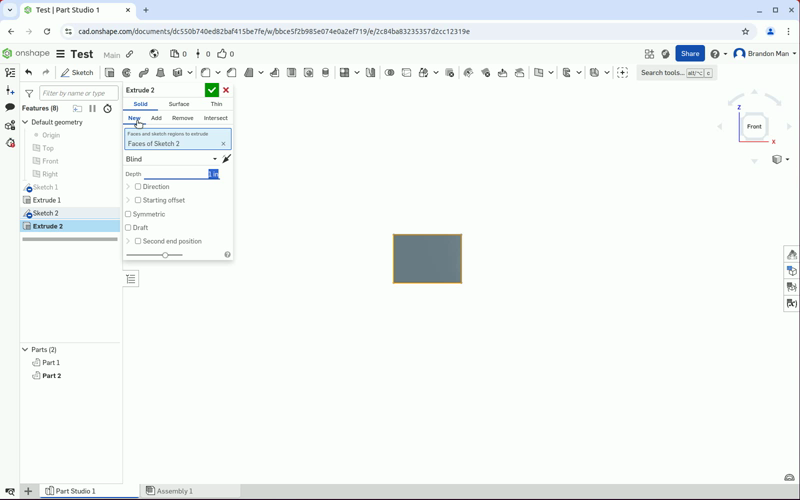
text(12.036)
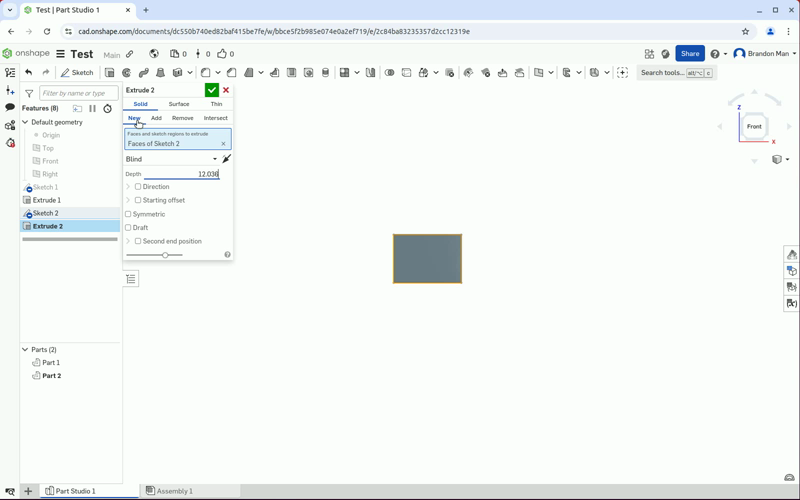
key(tab, 3)
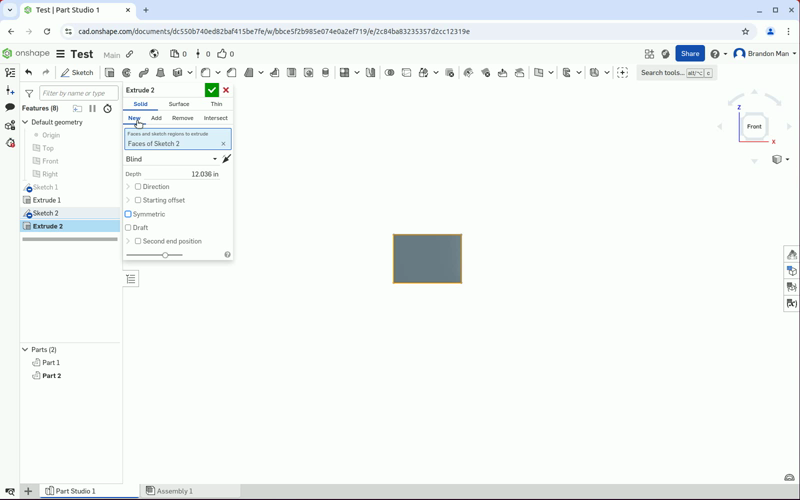
key(space)
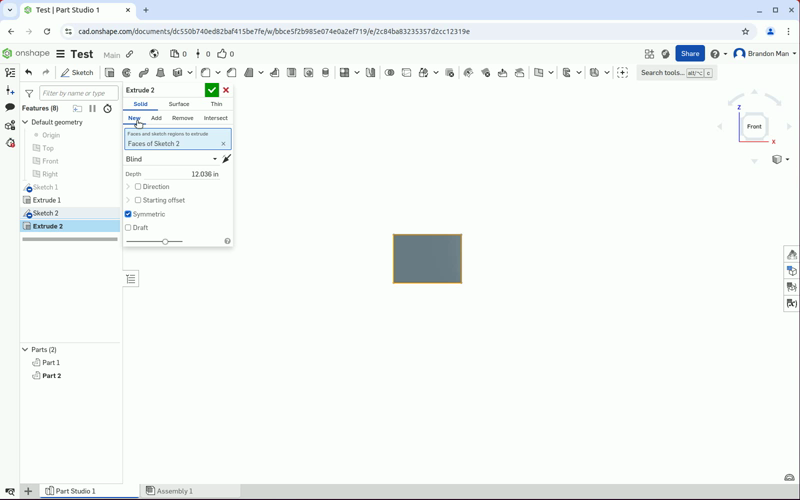
key(enter)
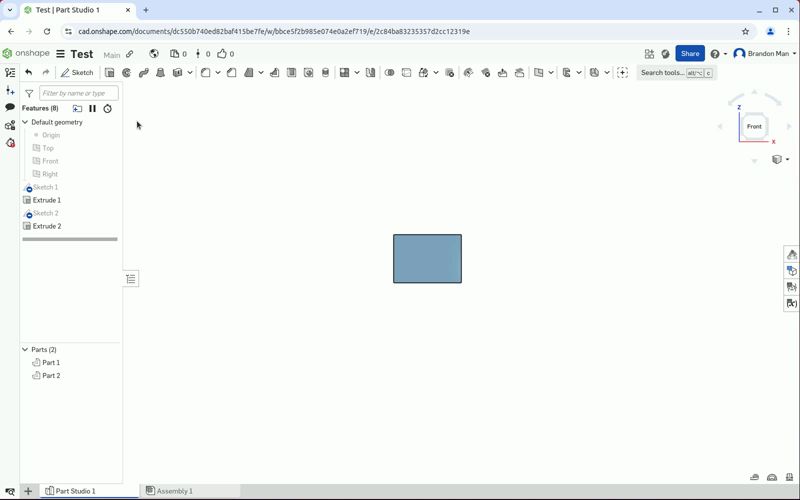
key(shift+h)
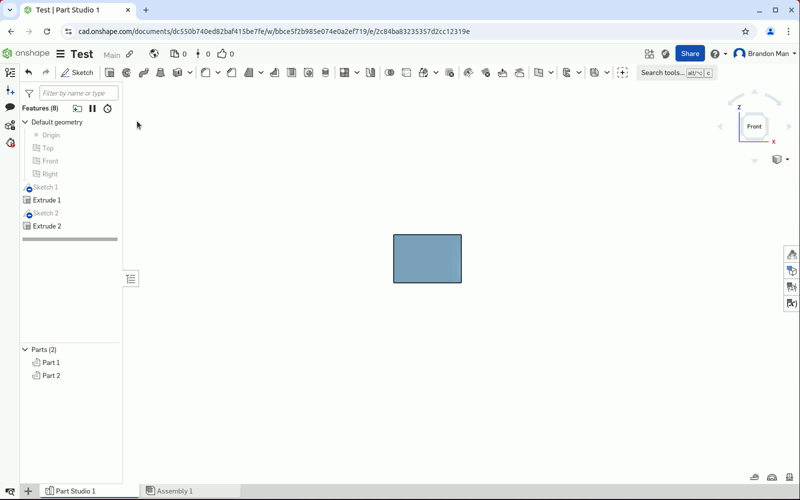
key(shift+h)
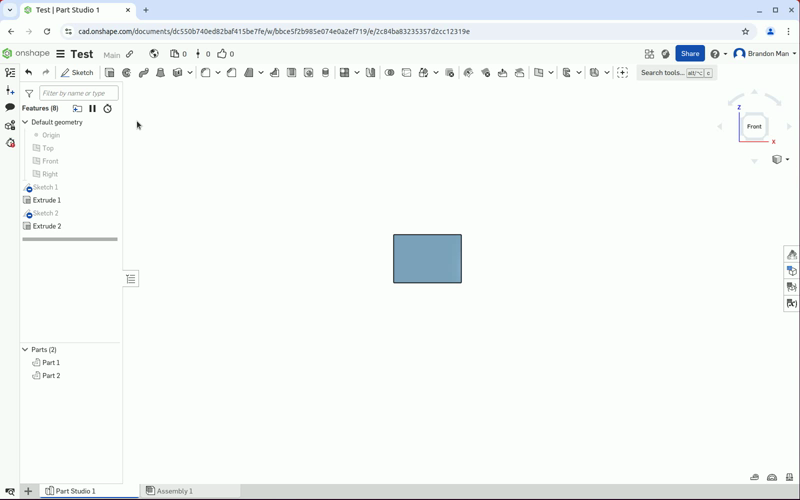
mouse_move(73, 189)
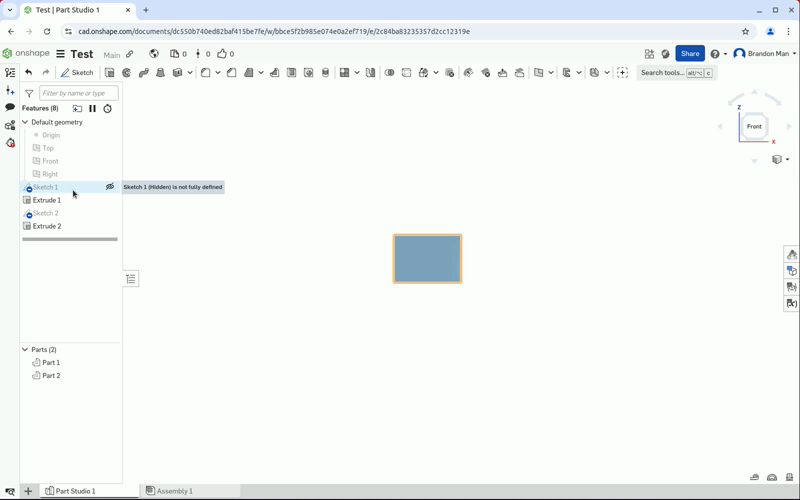
click(73, 189)
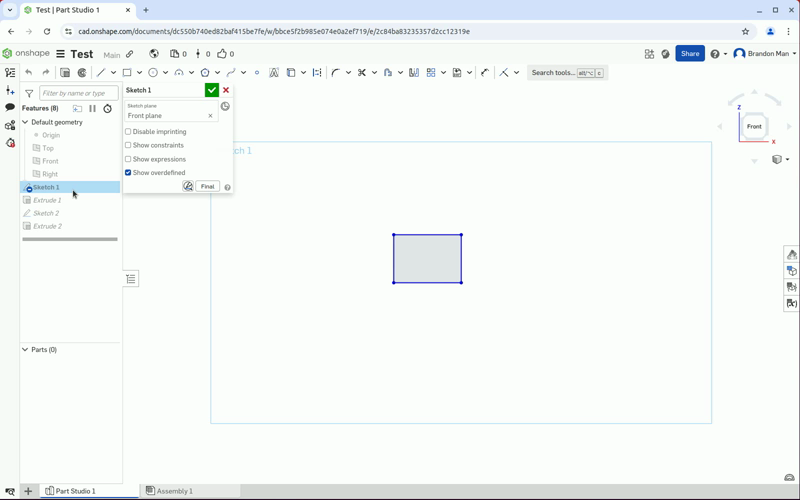
mouse_move(229, 92)
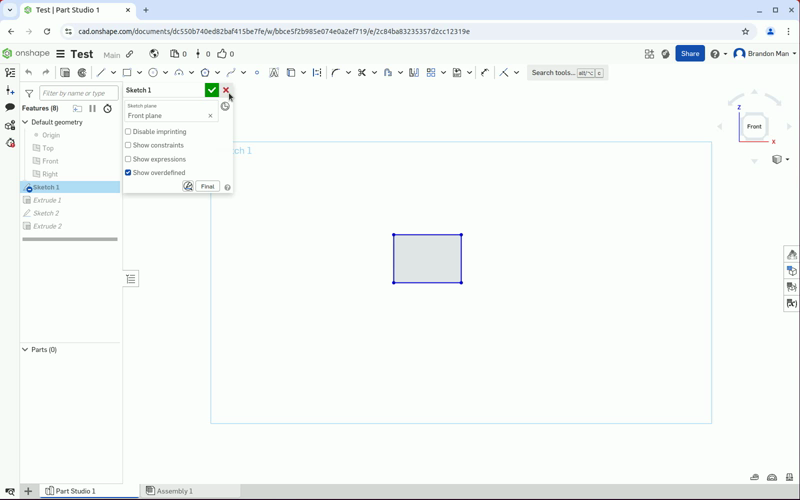
click(229, 92)
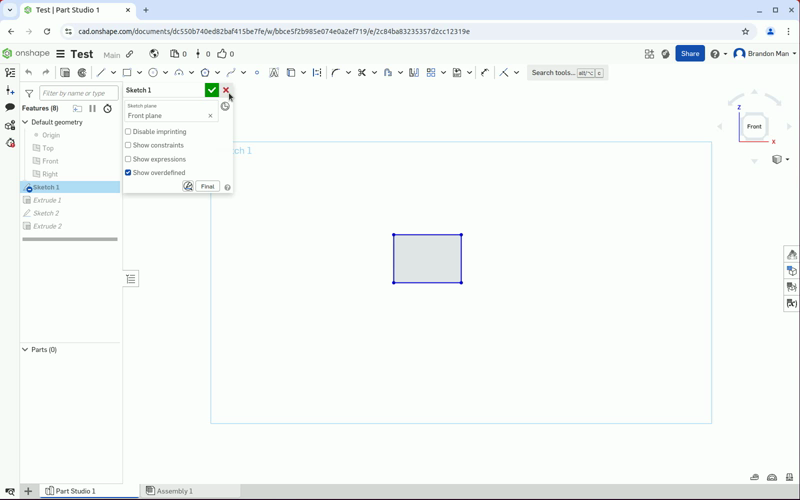
key(shift+s)
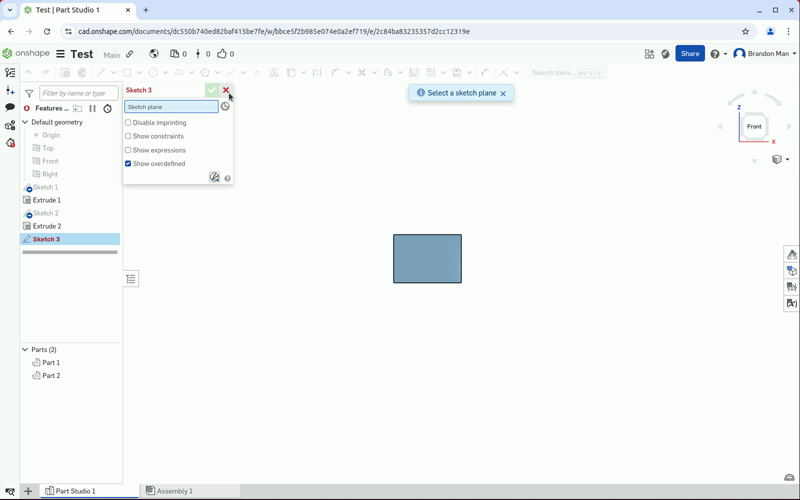
mouse_move(73, 163)
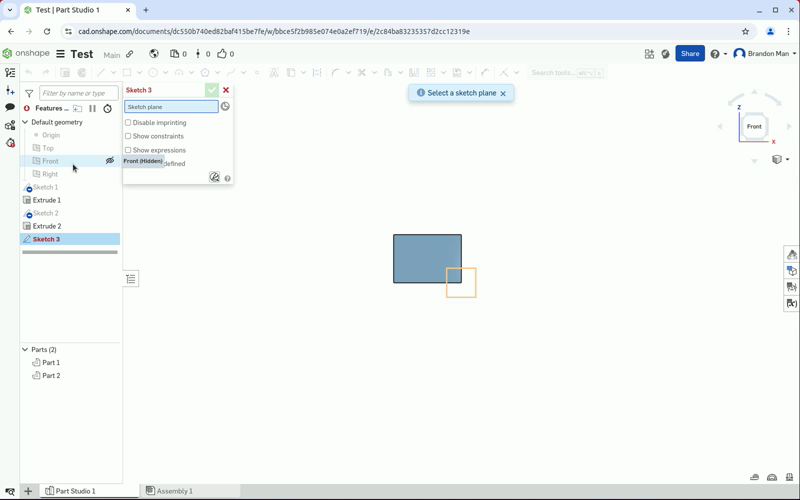
click(73, 163)
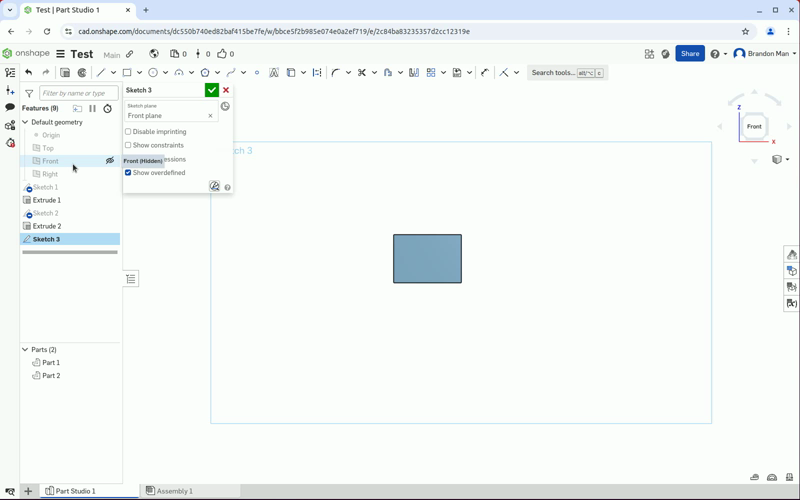
mouse_move(73, 352)
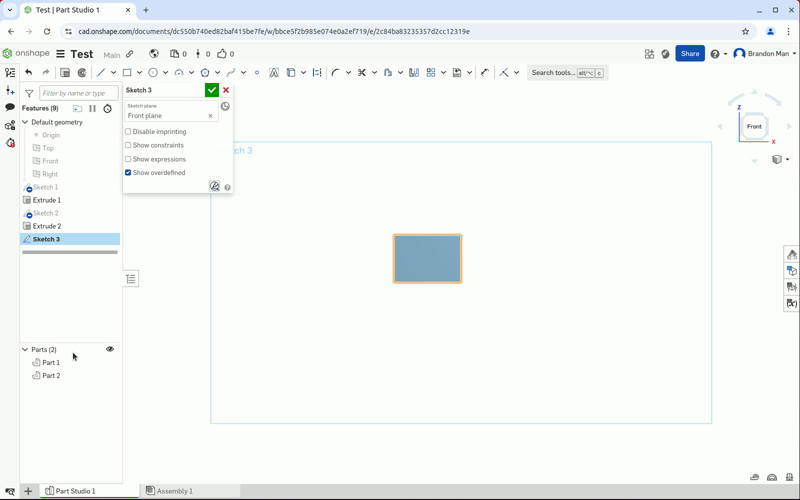
key(y)
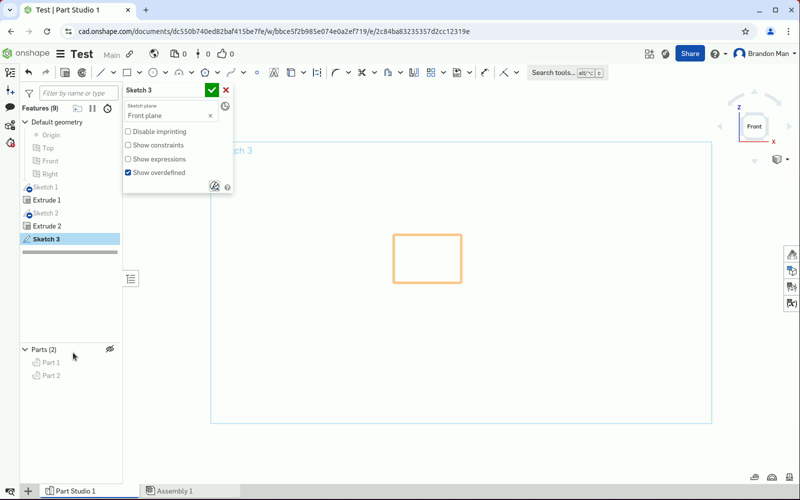
key(l)
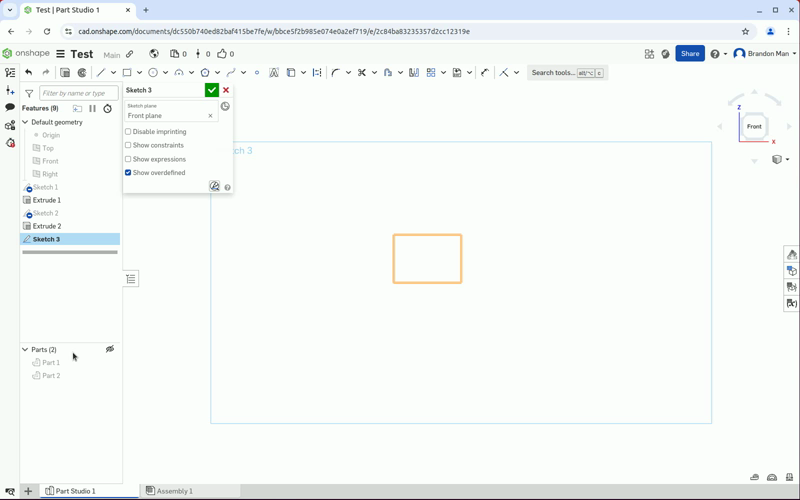
key_down(shift)
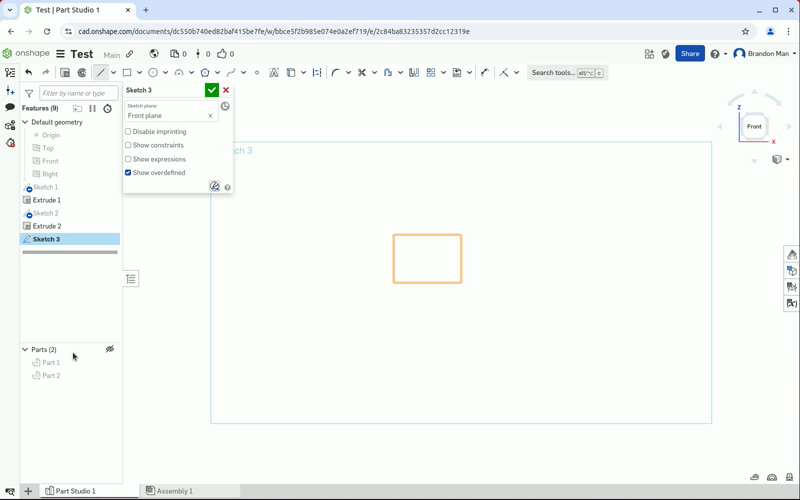
mouse_move(393, 234)
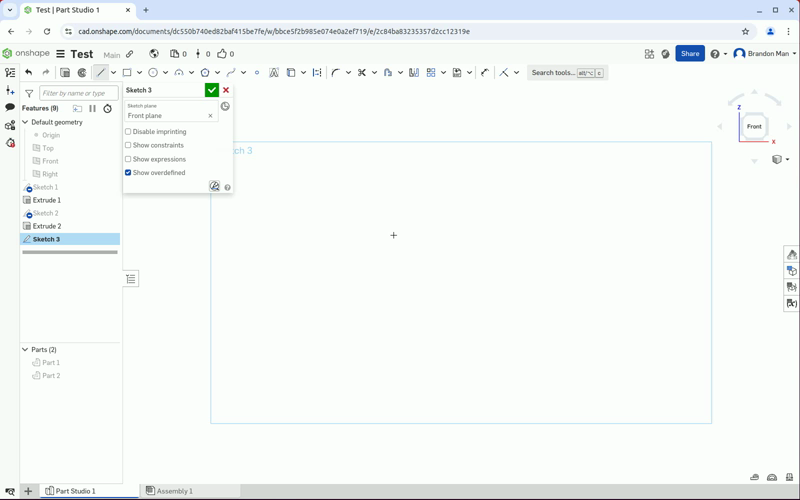
click(393, 234)
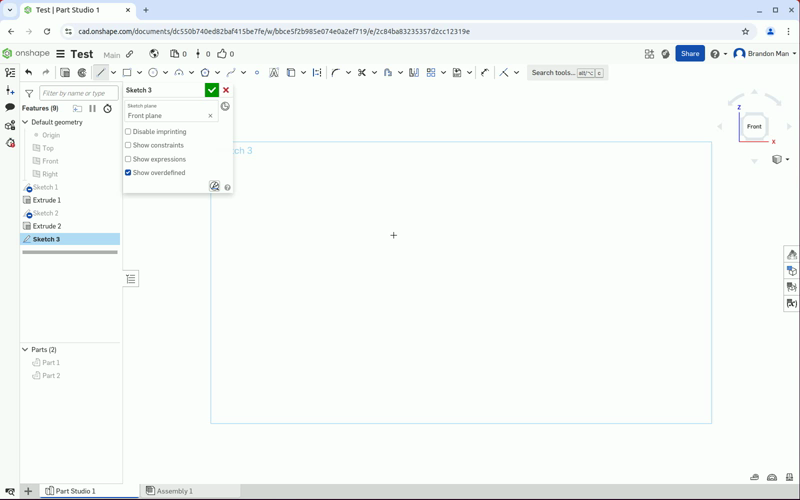
key_up(shift)
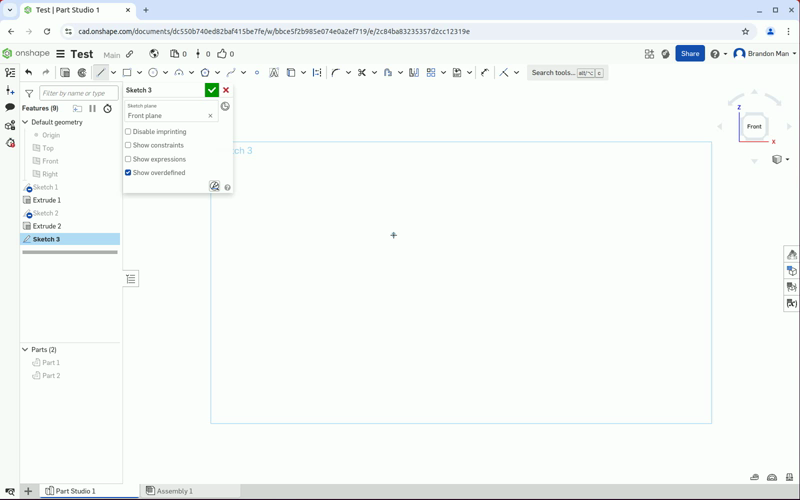
key_down(shift)
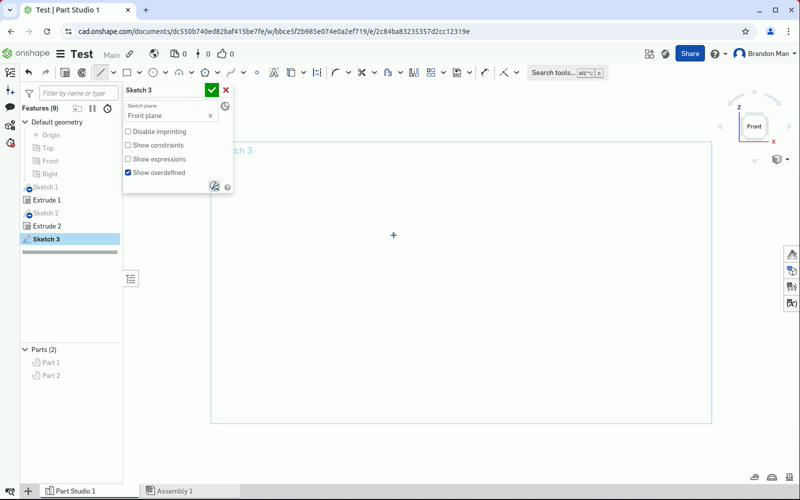
mouse_move(460, 234)
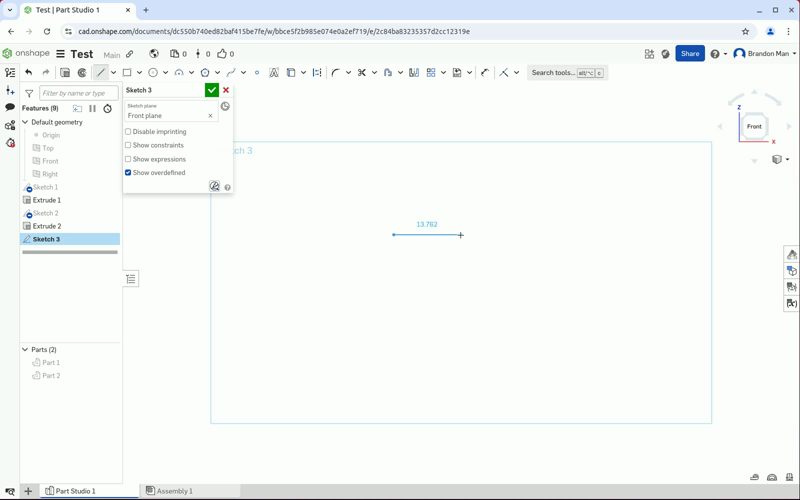
click(460, 234)
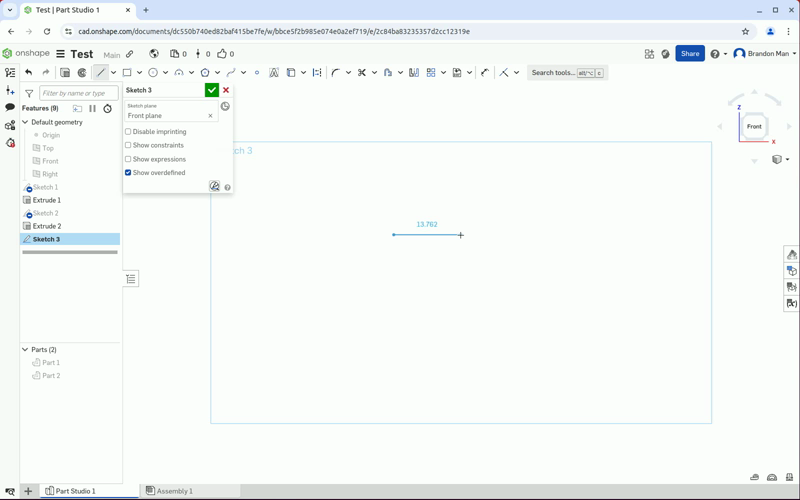
key_up(shift)
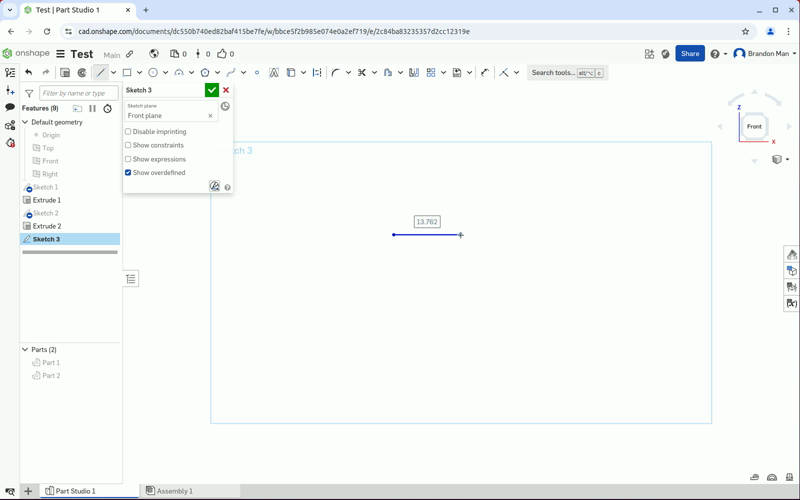
key_down(shift)
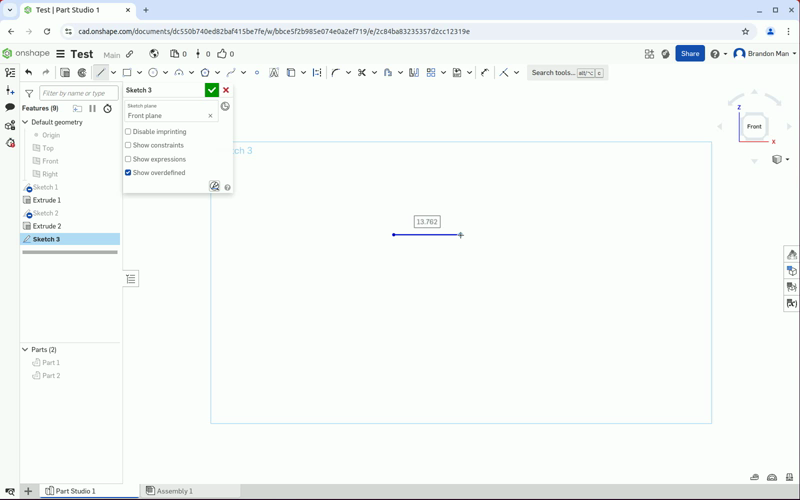
mouse_move(490, 234)
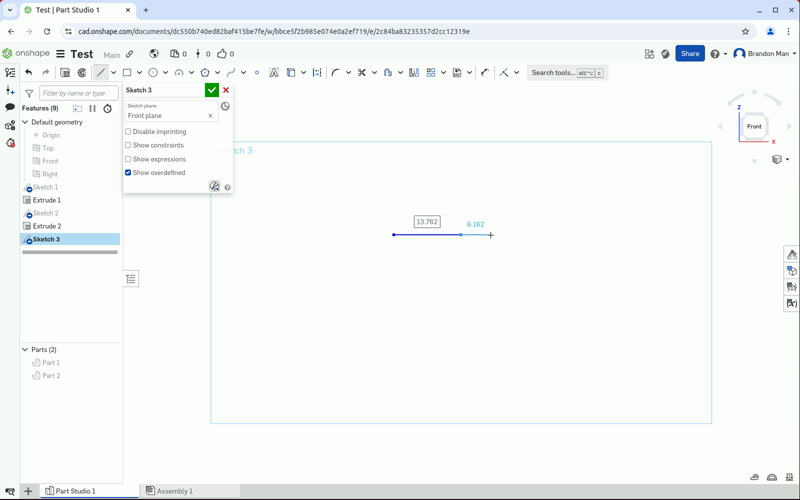
mouse_move(460, 282)
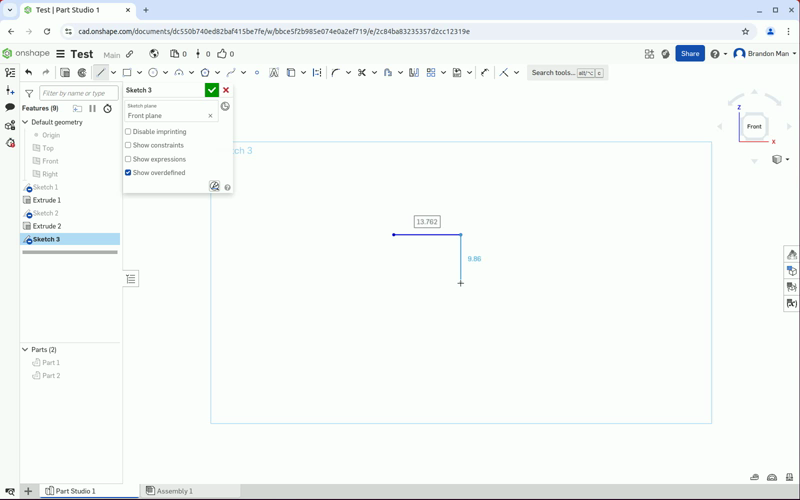
click(460, 282)
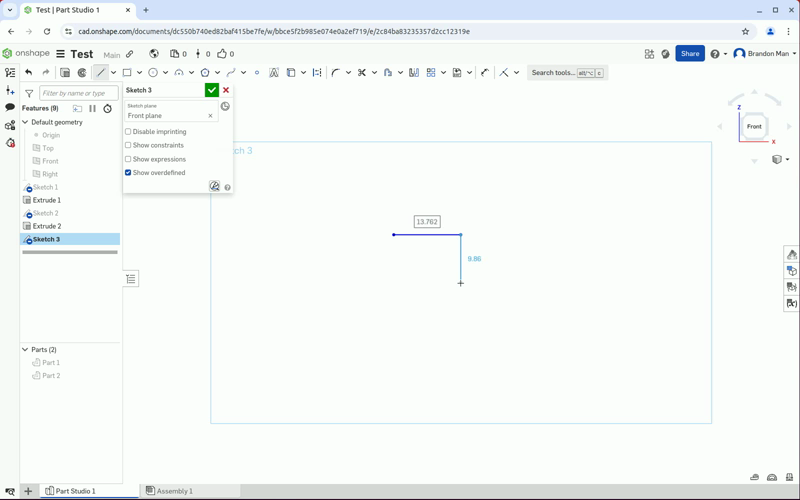
key_up(shift)
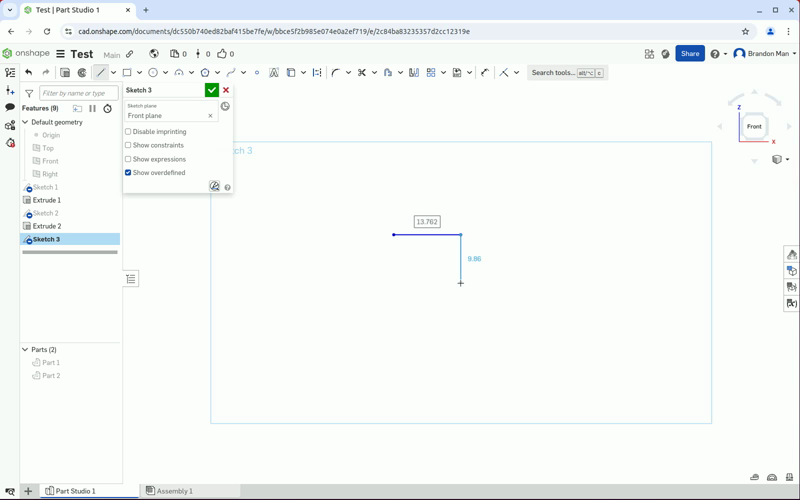
key_down(shift)
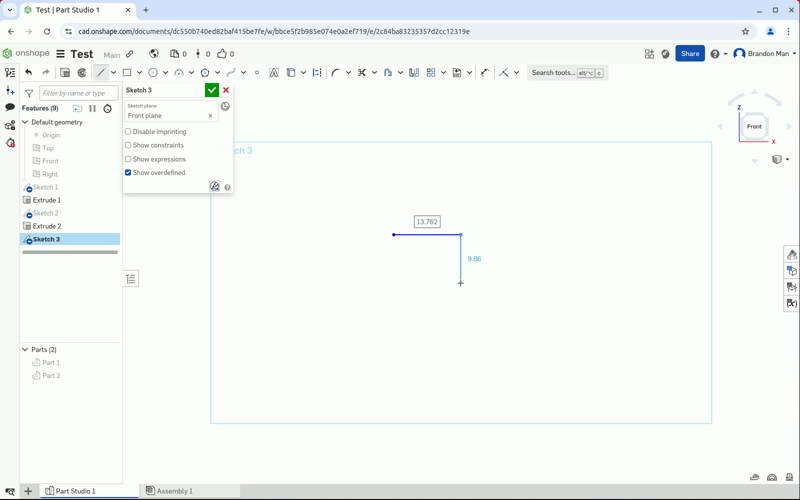
mouse_move(532, 282)
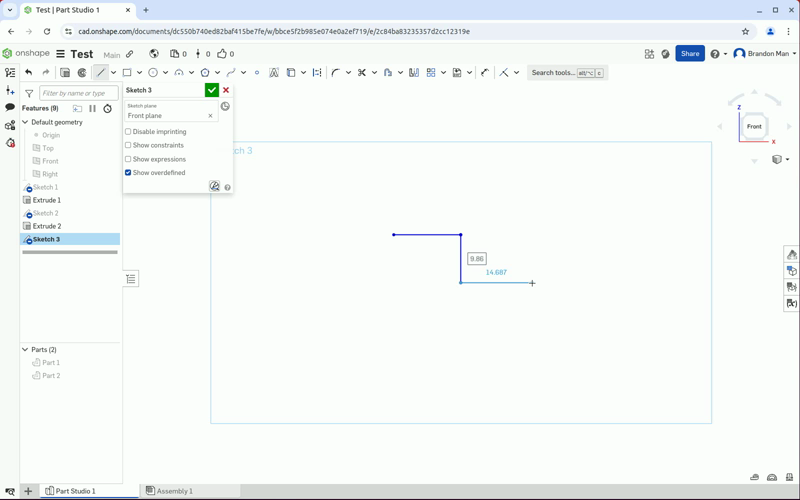
click(532, 282)
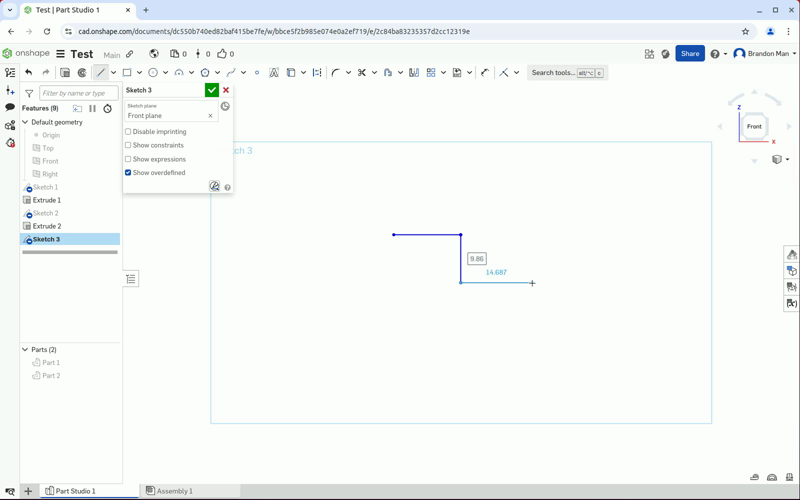
key_up(shift)
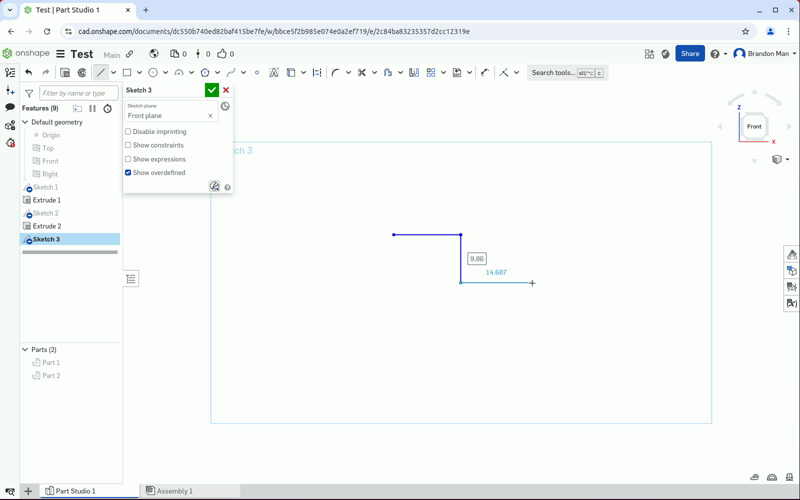
key_down(shift)
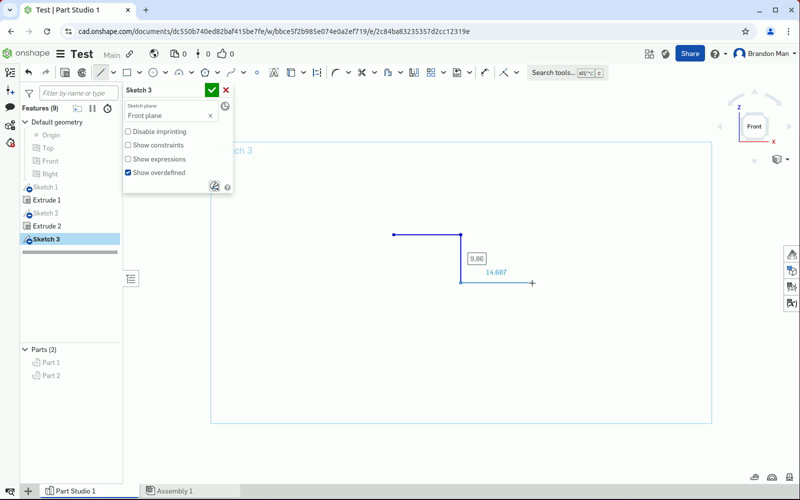
mouse_move(532, 191)
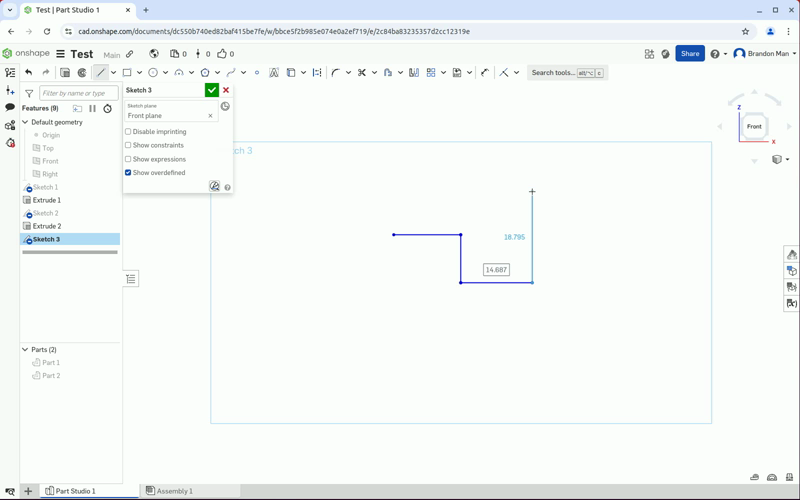
click(532, 191)
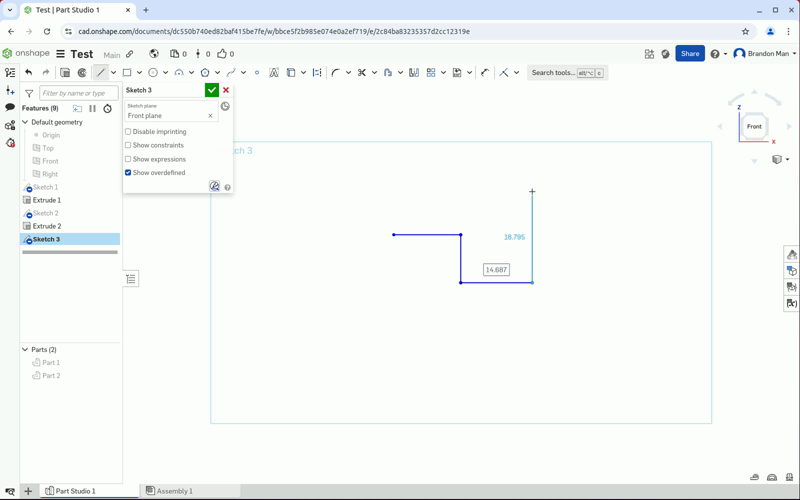
key_up(shift)
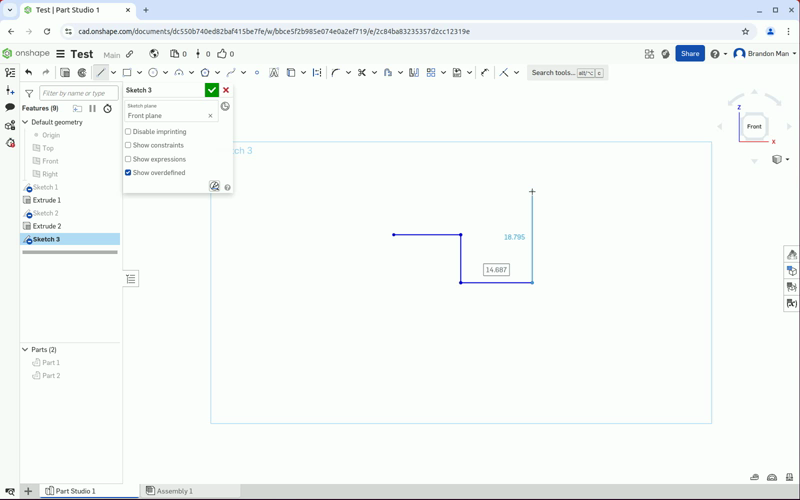
key_down(shift)
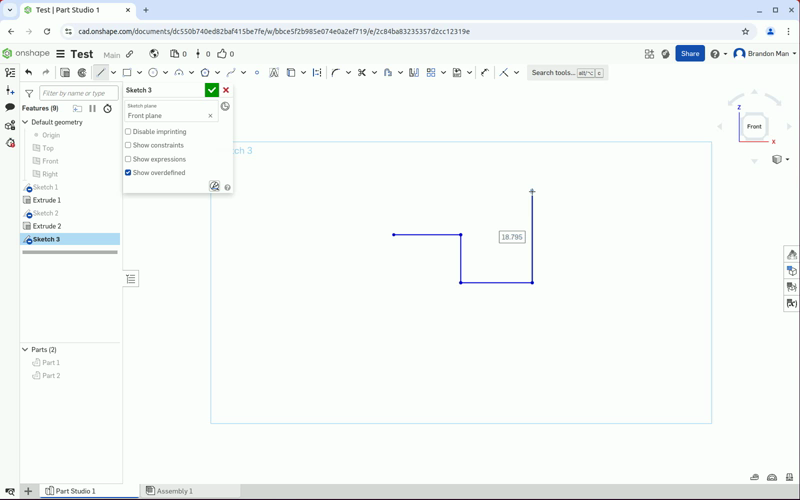
mouse_move(393, 191)
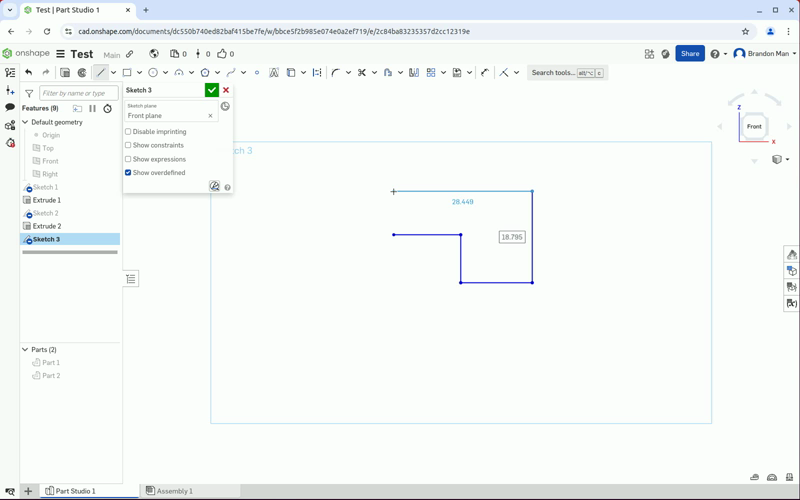
click(393, 191)
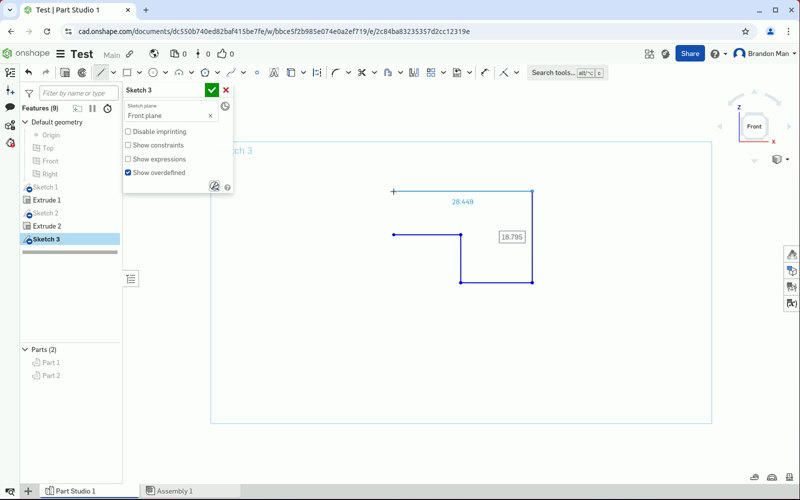
key_up(shift)
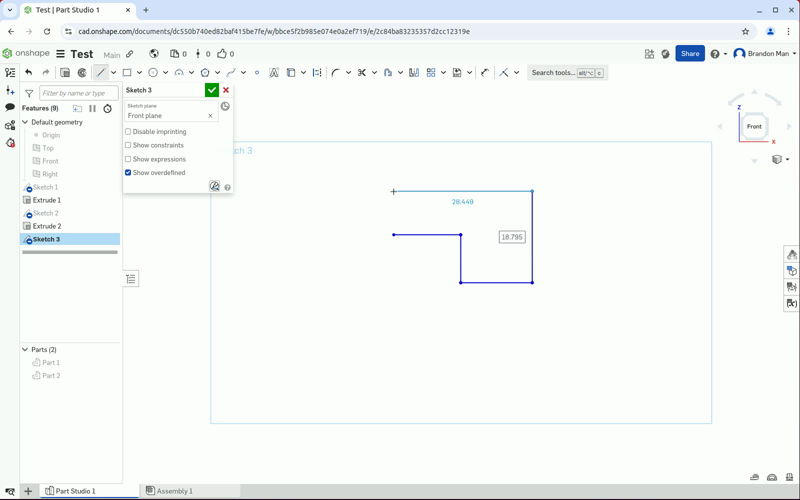
mouse_move(423, 191)
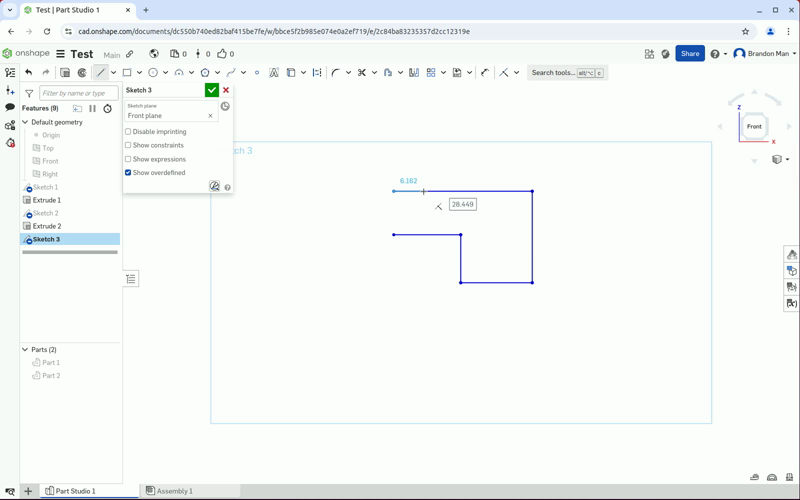
key_down(shift)
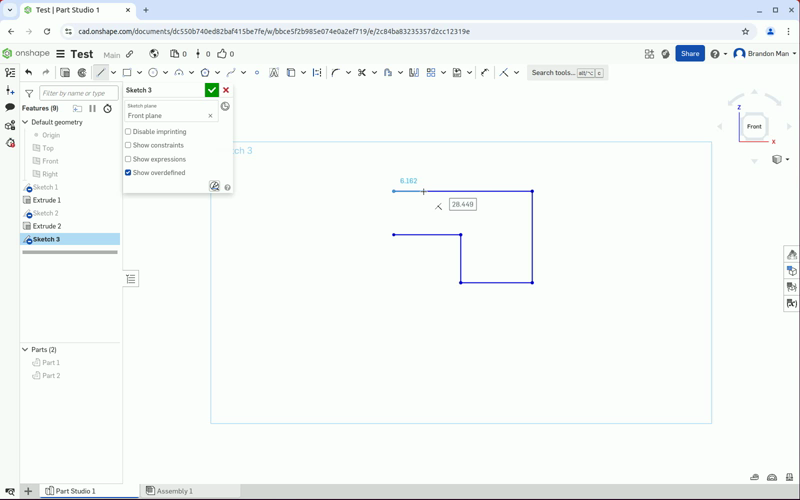
mouse_move(393, 234)
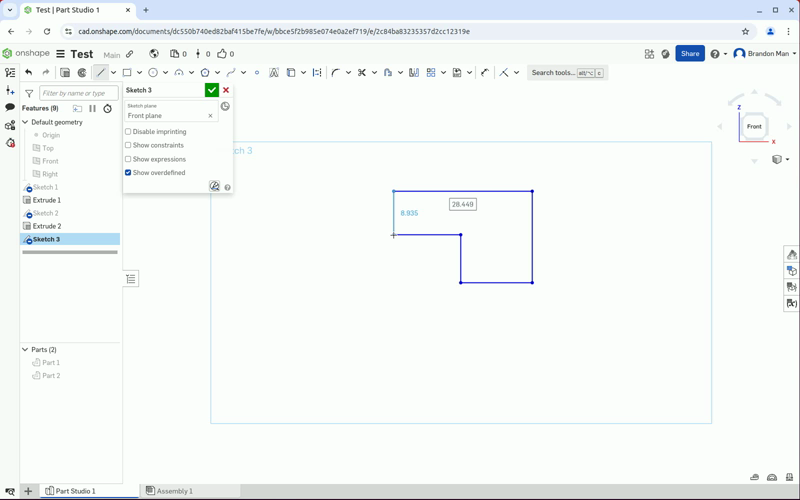
key_up(shift)
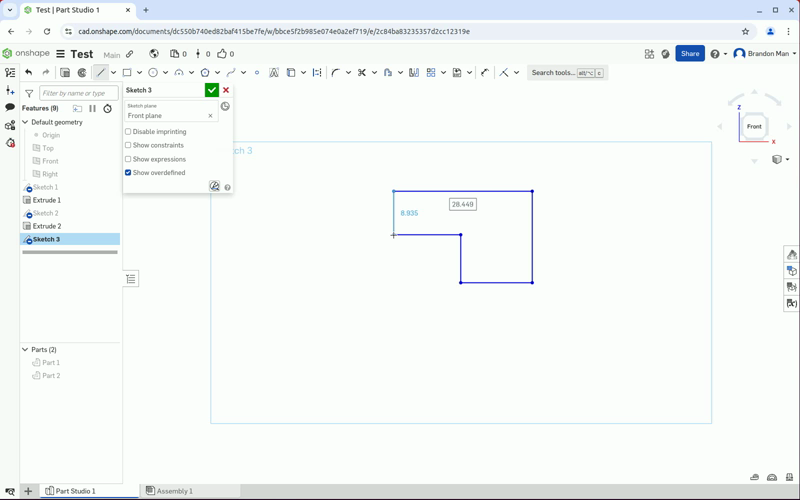
click(393, 234)
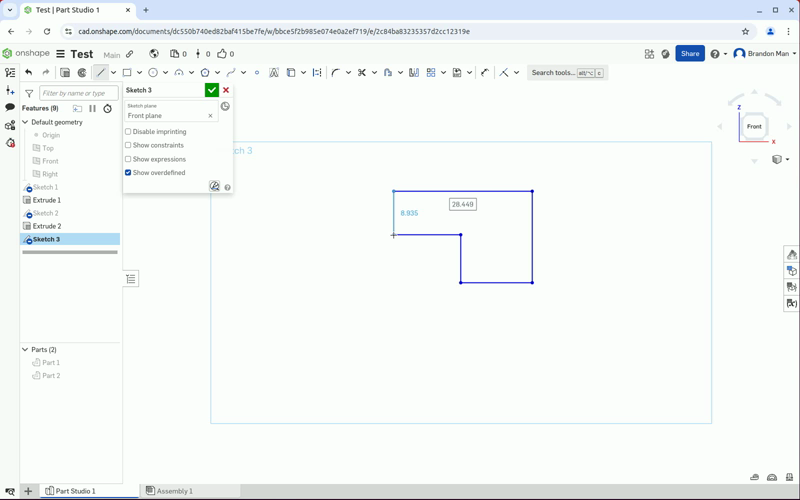
key(esc)
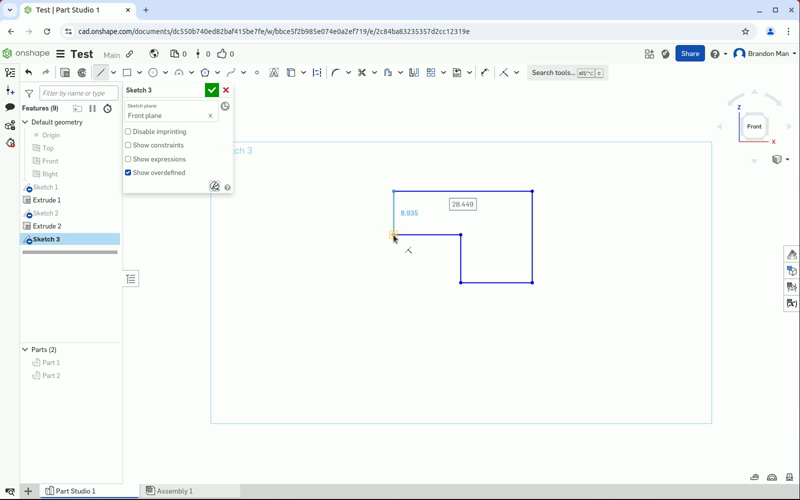
mouse_move(504, 207)
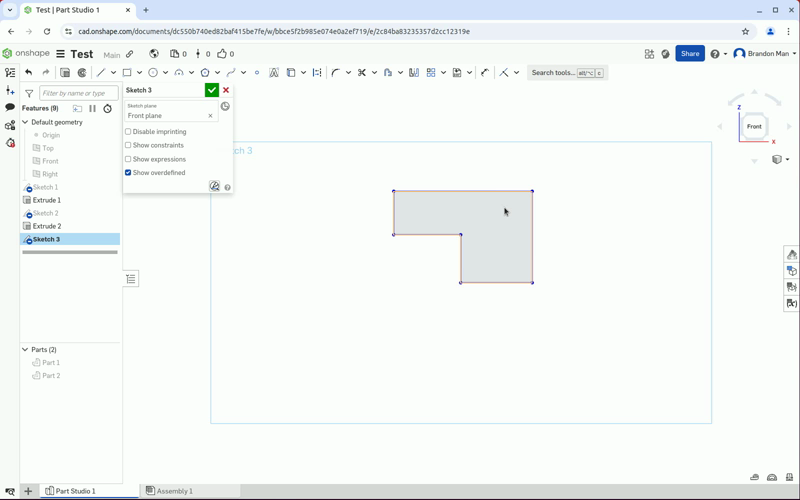
click(504, 207)
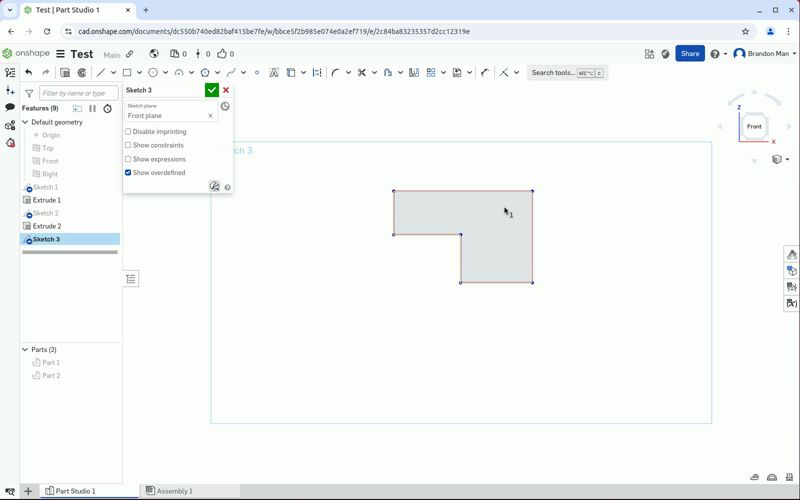
mouse_move(73, 352)
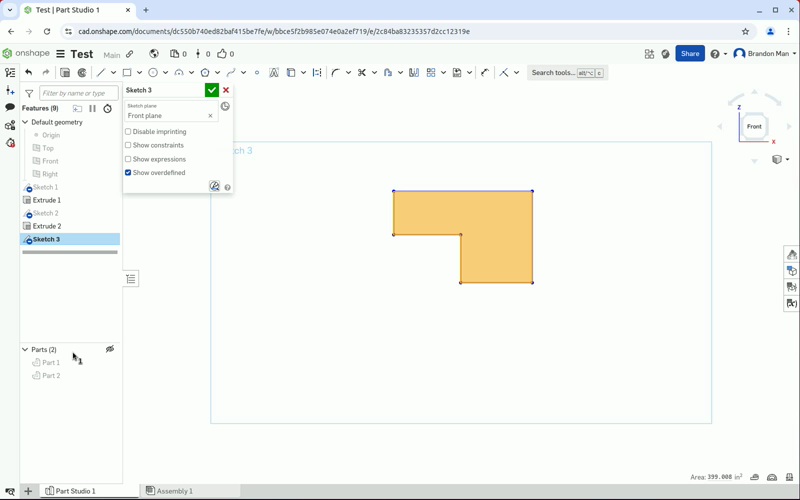
key(shift+y)
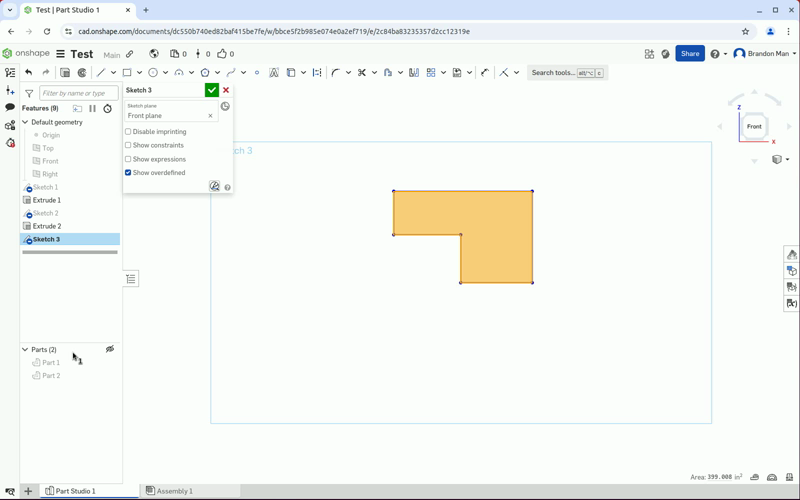
key(shift+e)
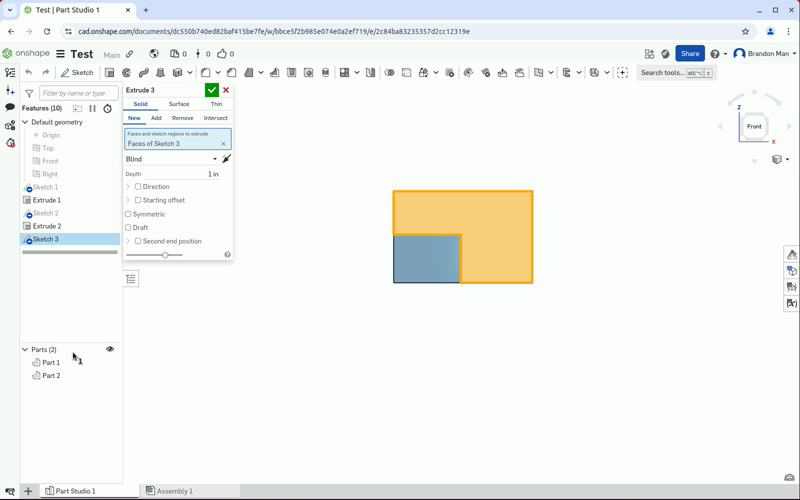
mouse_move(143, 106)
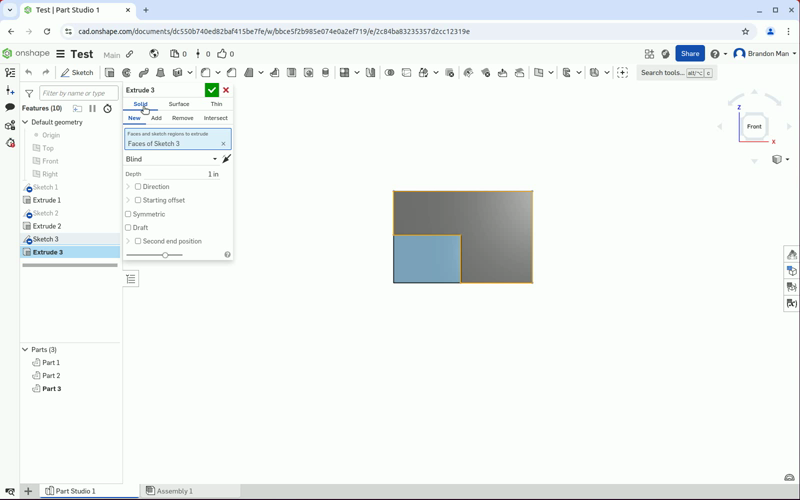
click(143, 106)
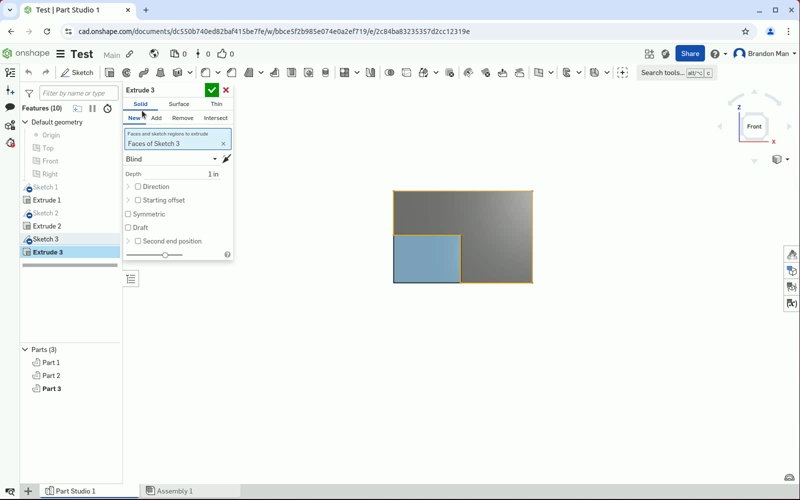
mouse_move(137, 120)
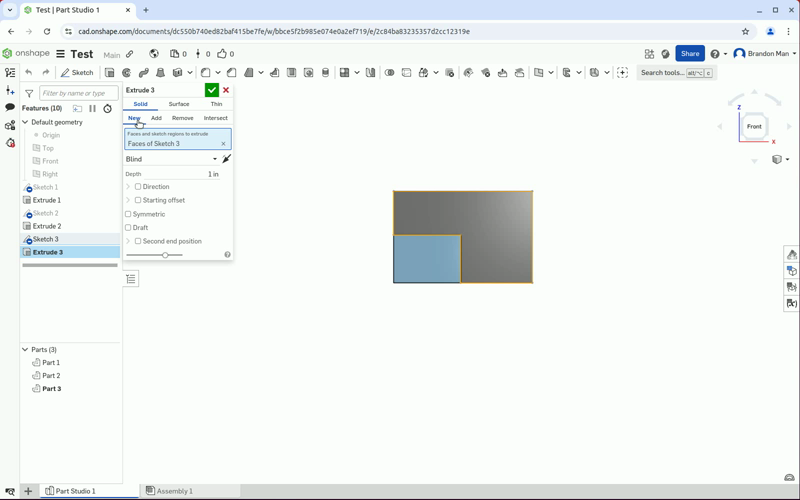
click(137, 120)
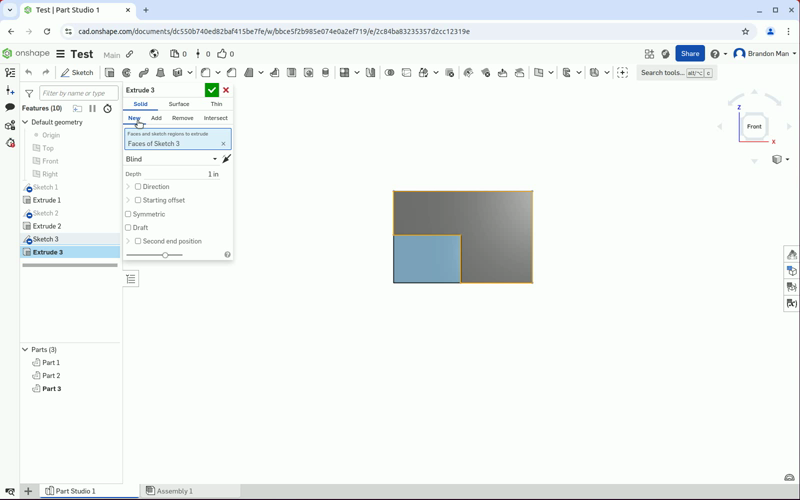
key(tab, 4)
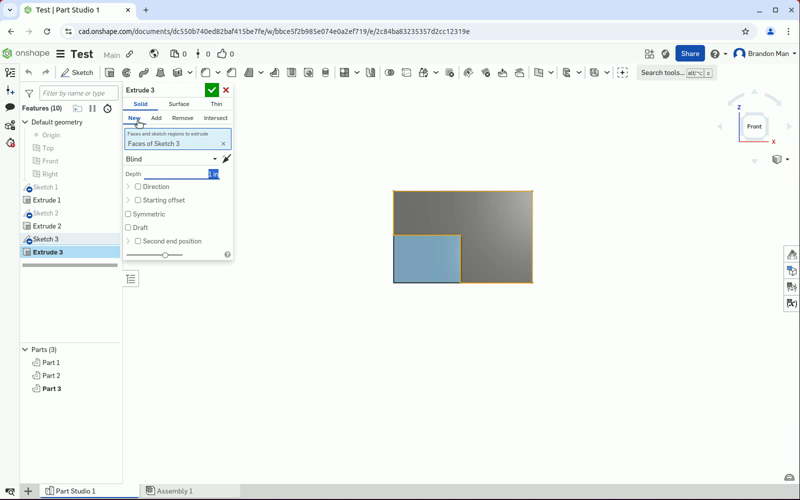
text(12.036)
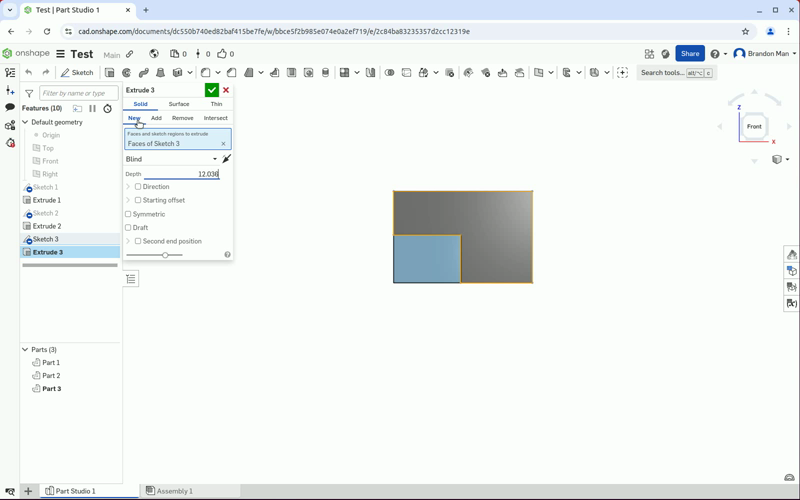
key(tab, 3)
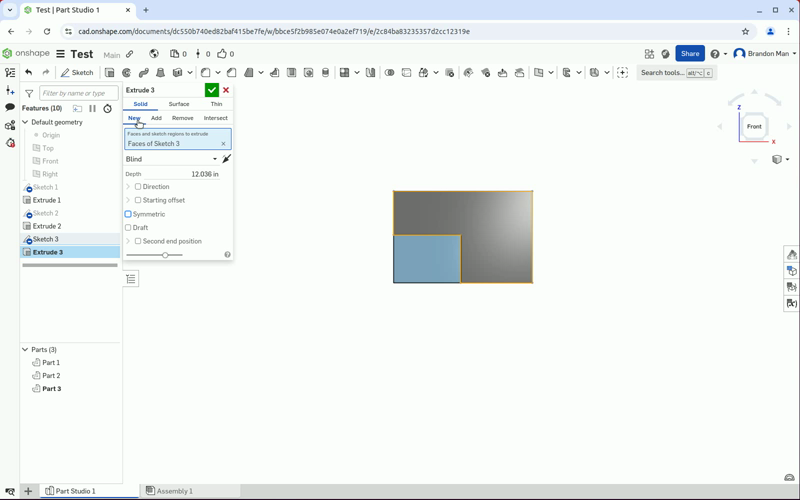
key(space)
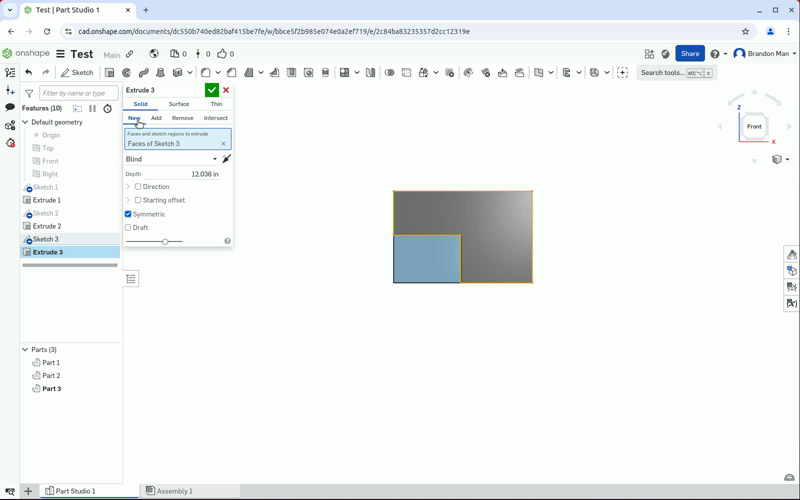
key(enter)
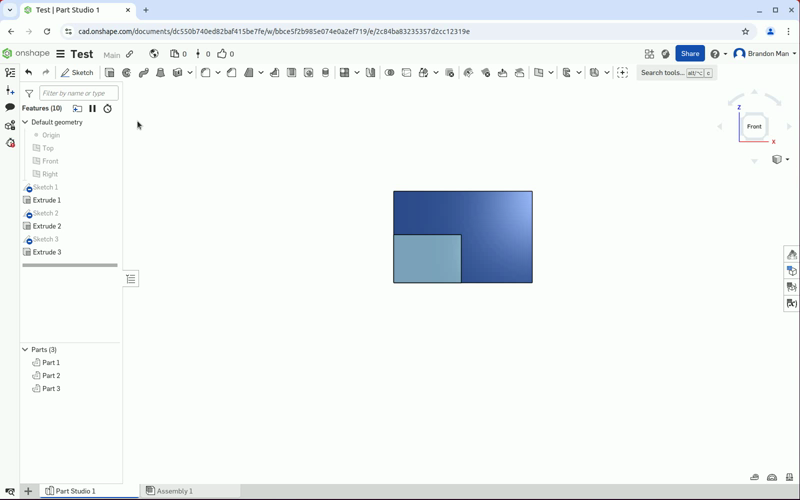
key(shift+h)
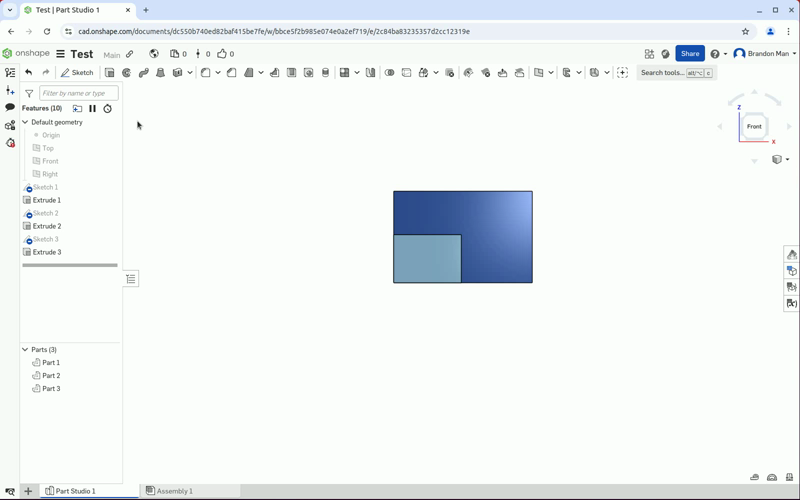
key(shift+h)
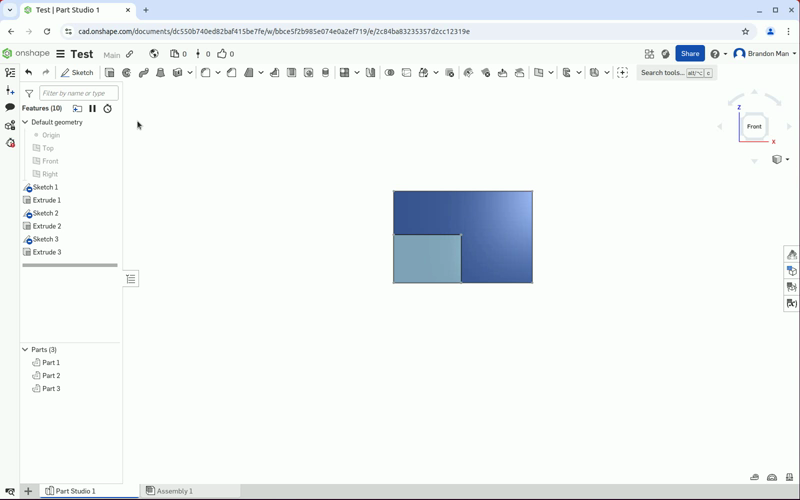
key(shift+7)
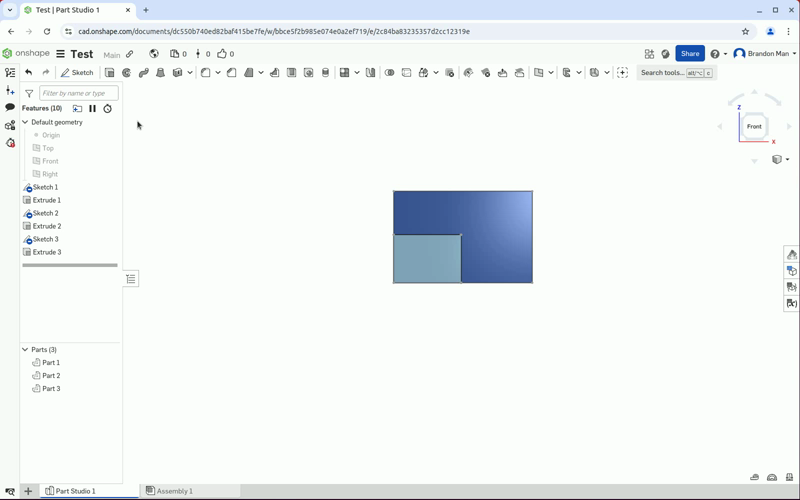
key(left, 2)
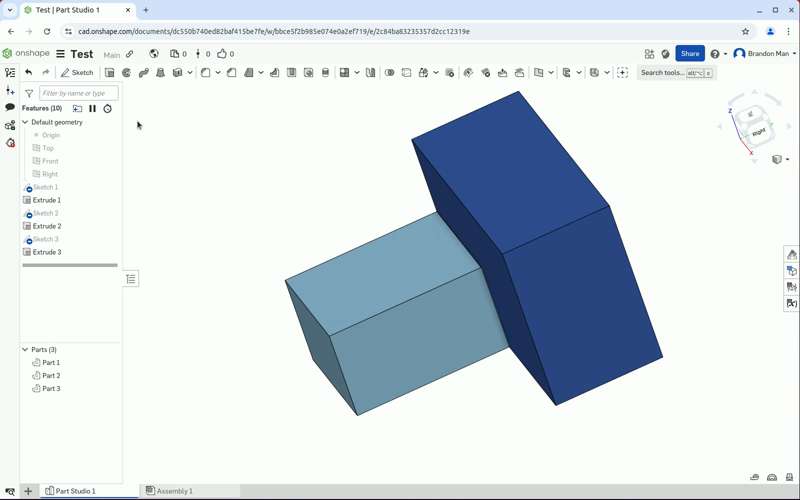
key(down, 2)
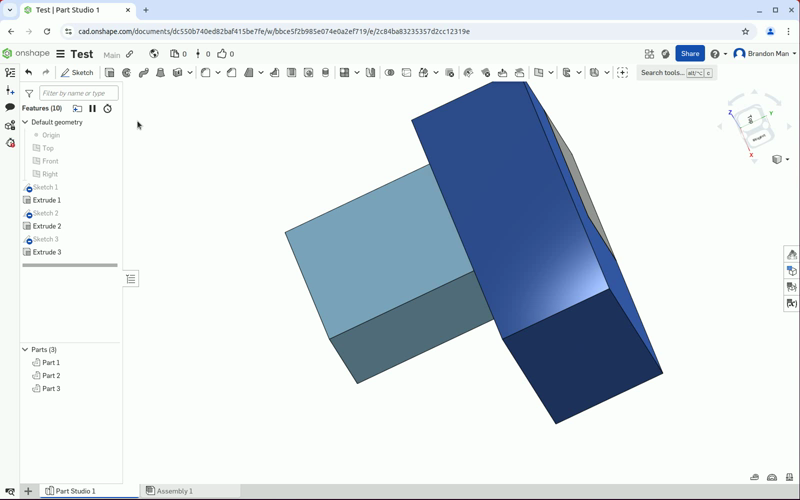
key(up, 2)
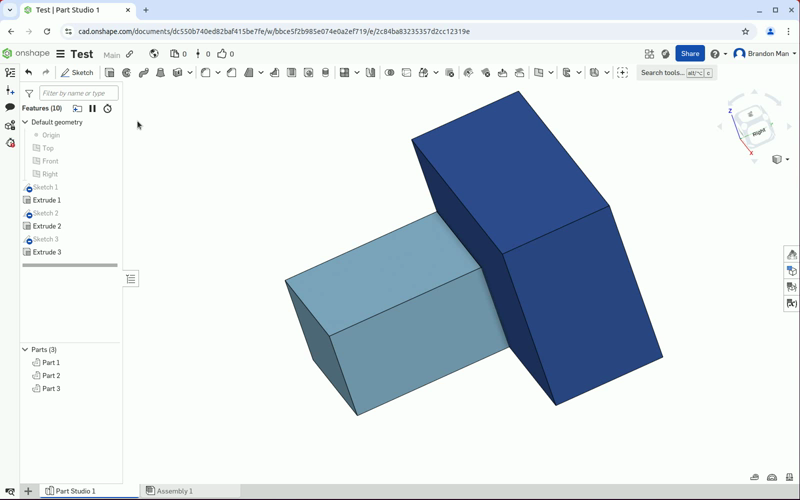
key(right, 2)
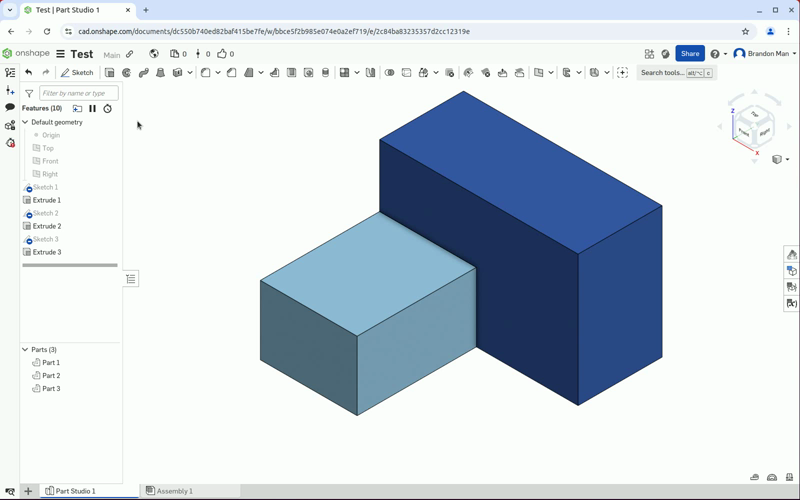
mouse_move(73, 189)
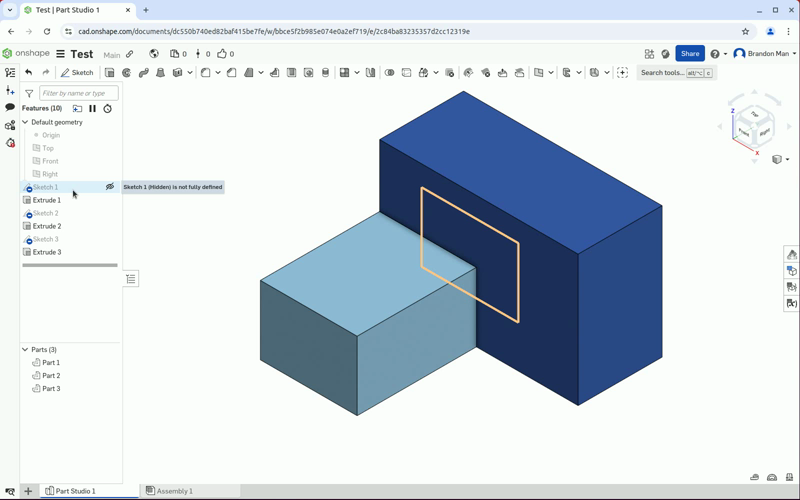
click(73, 189)